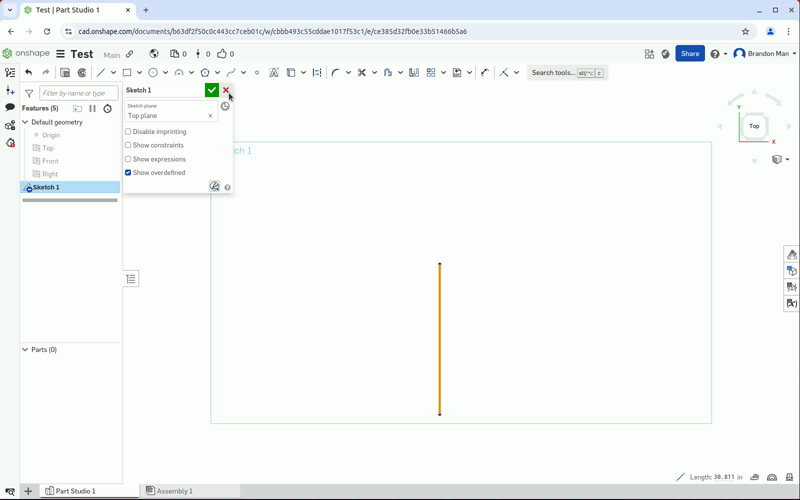
key(shift+h)
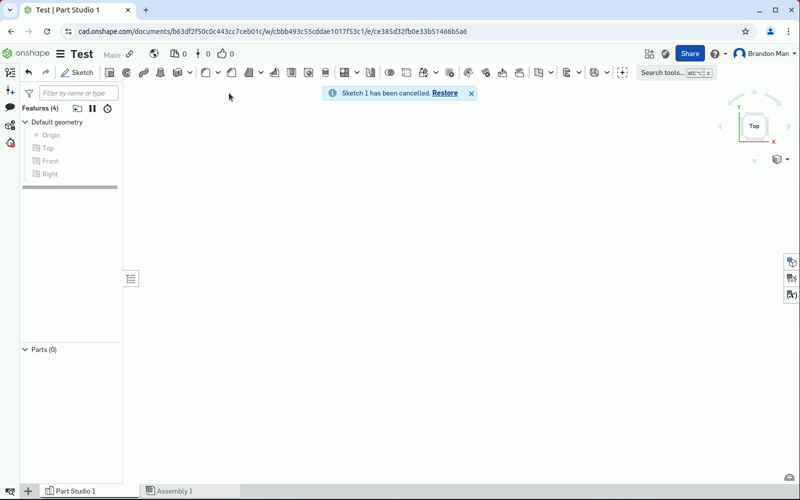
mouse_move(73, 352)
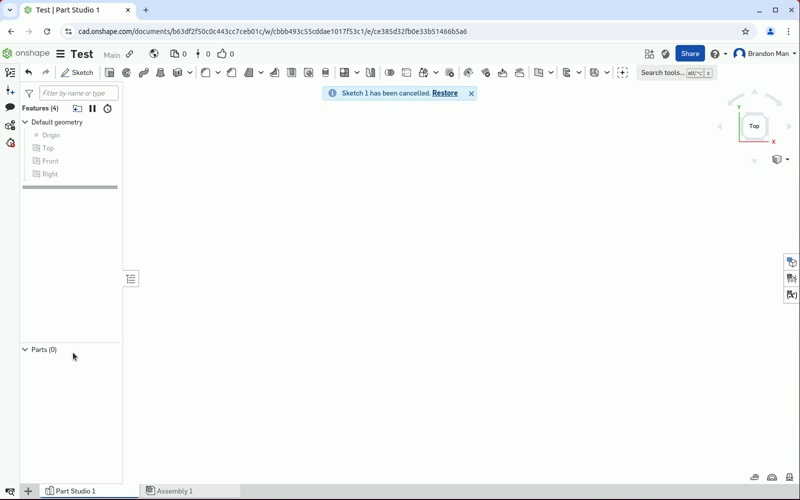
key(y)
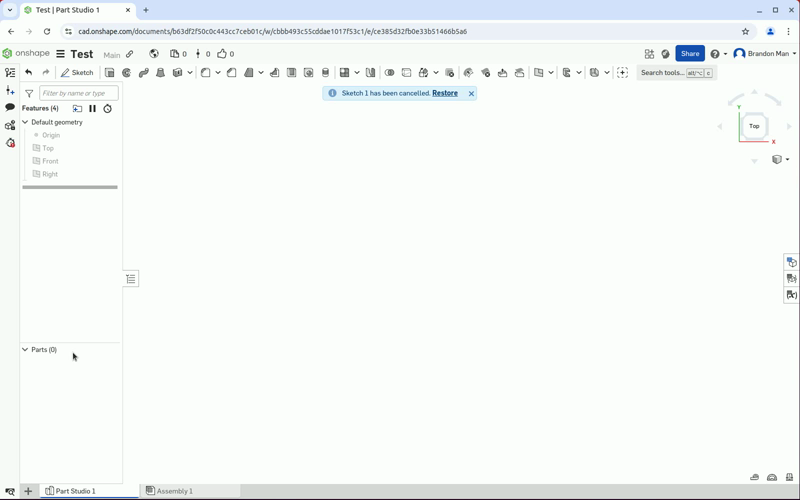
key(shift+p)
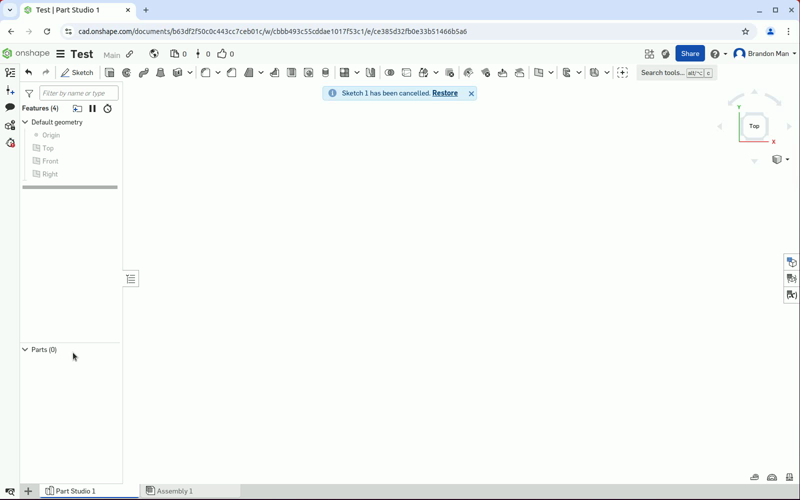
key(space)
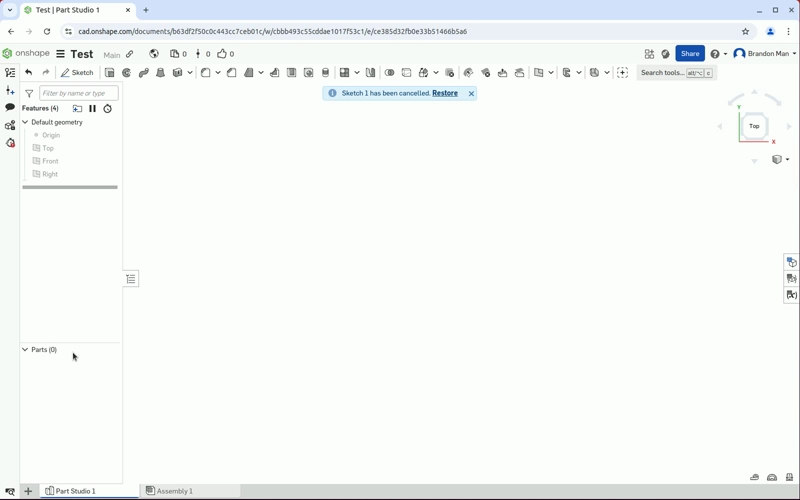
key_down(shift)
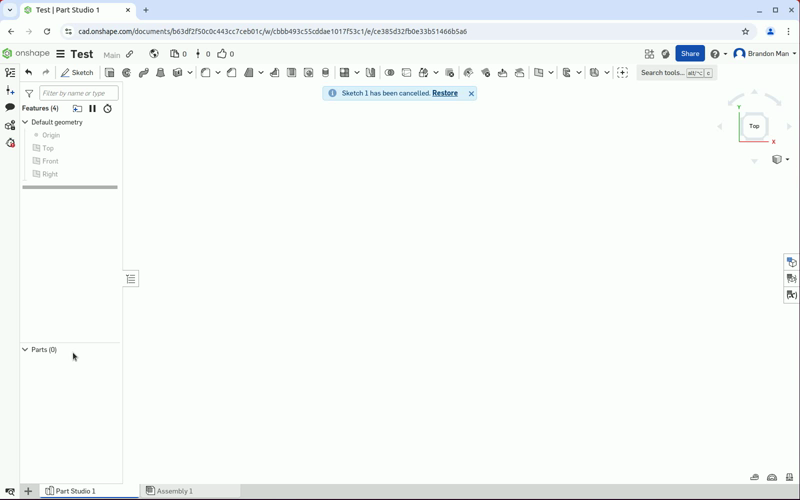
key(up)
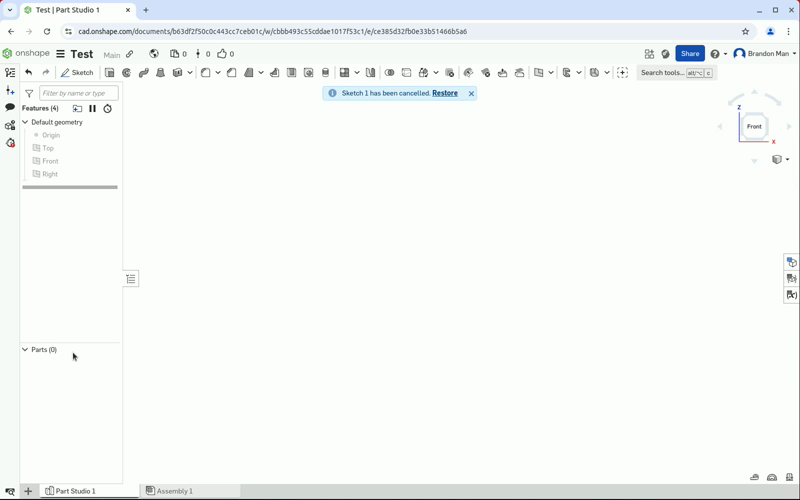
key_up(shift)
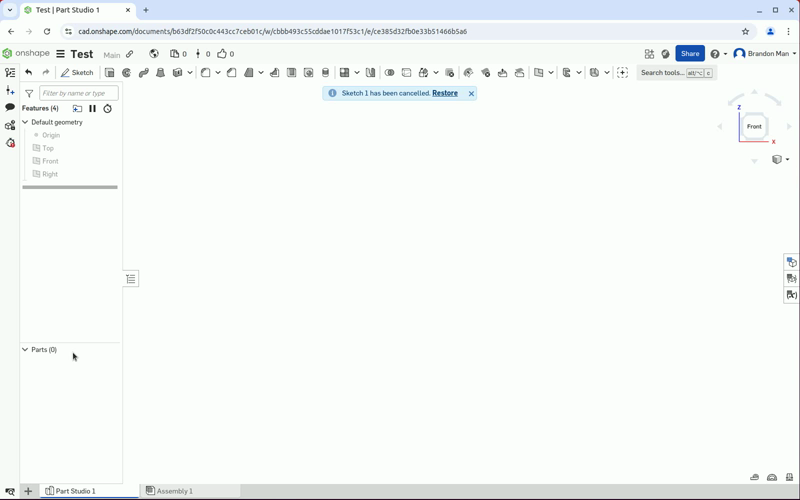
mouse_move(73, 352)
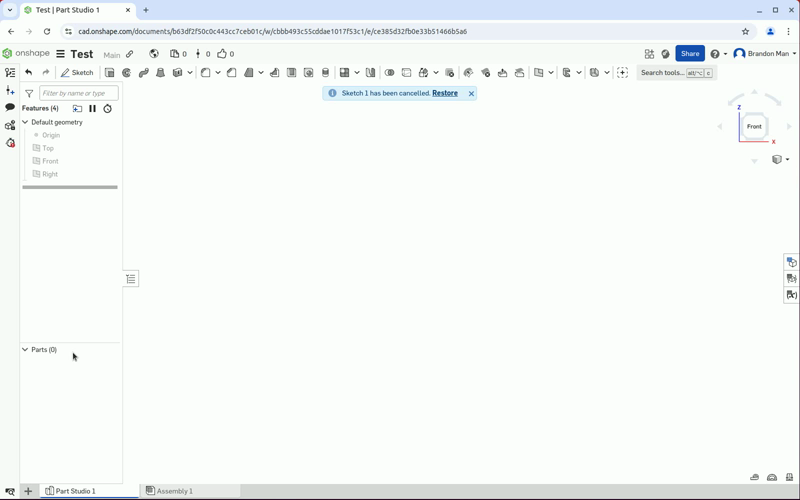
key(shift+y)
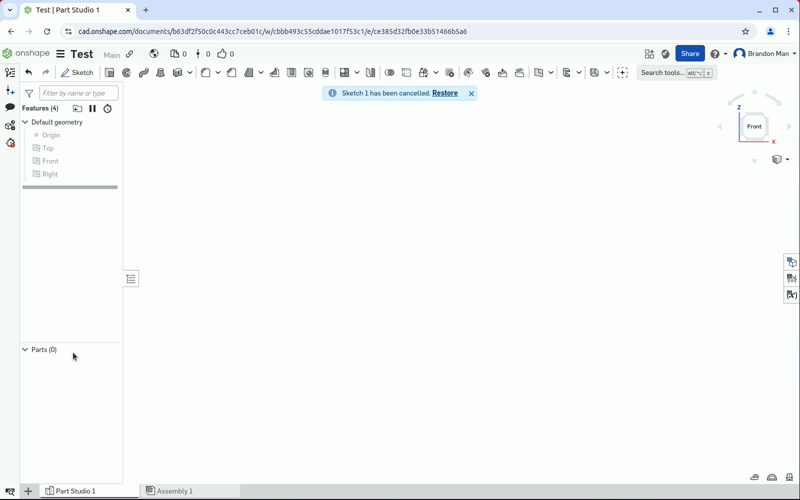
key(shift+s)
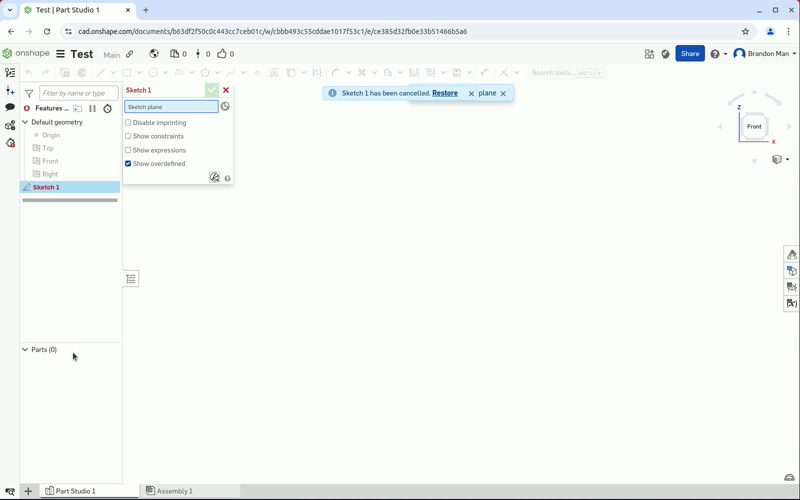
mouse_move(73, 163)
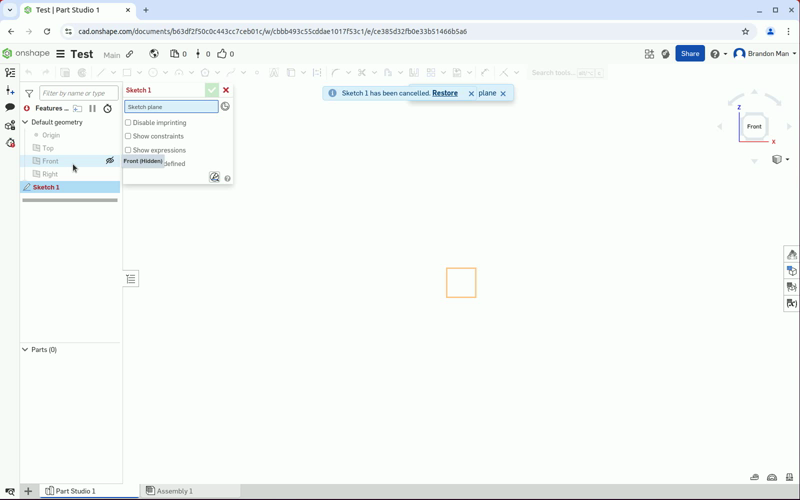
click(73, 163)
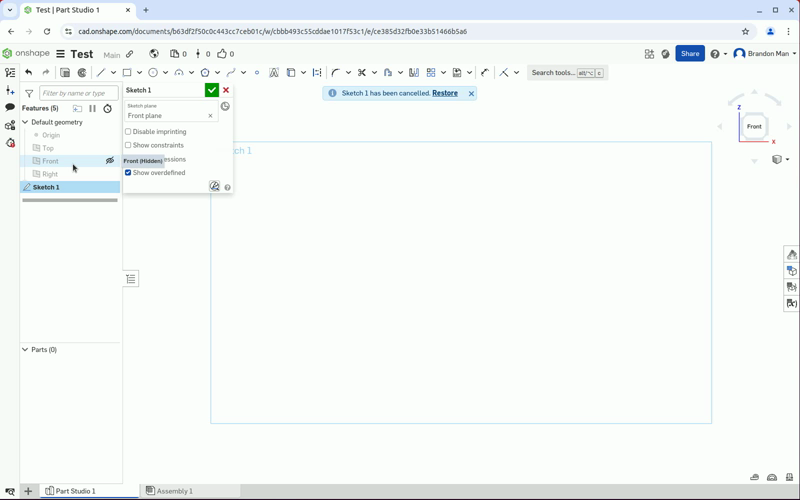
mouse_move(73, 352)
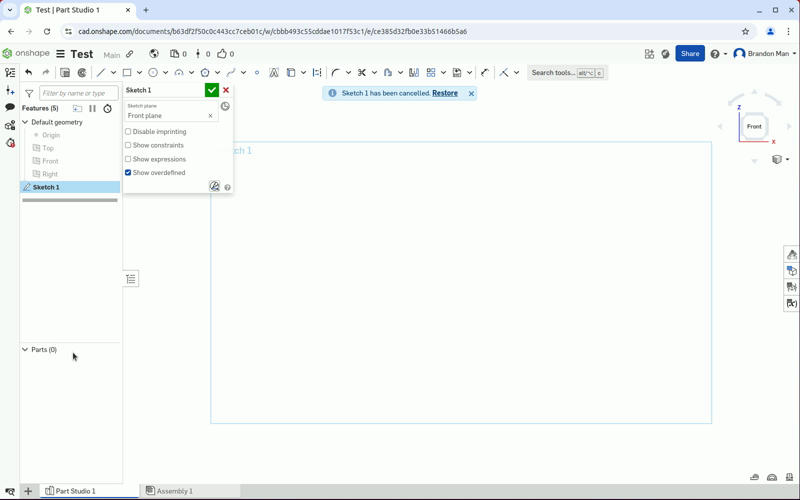
key(y)
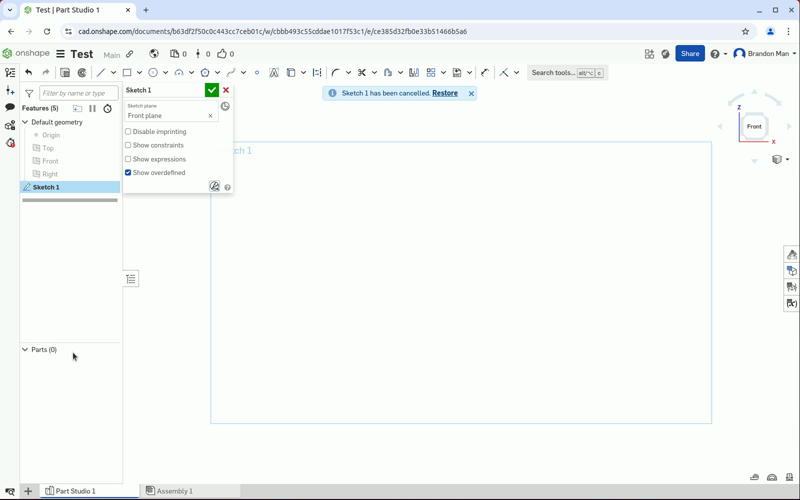
key(l)
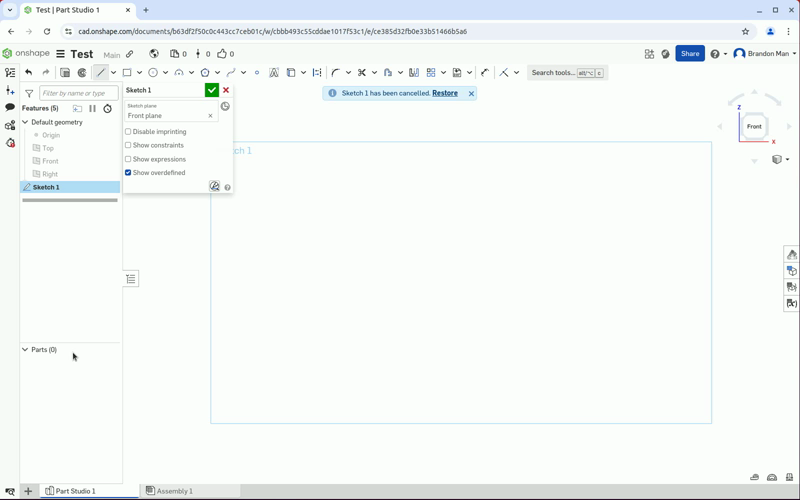
key_down(shift)
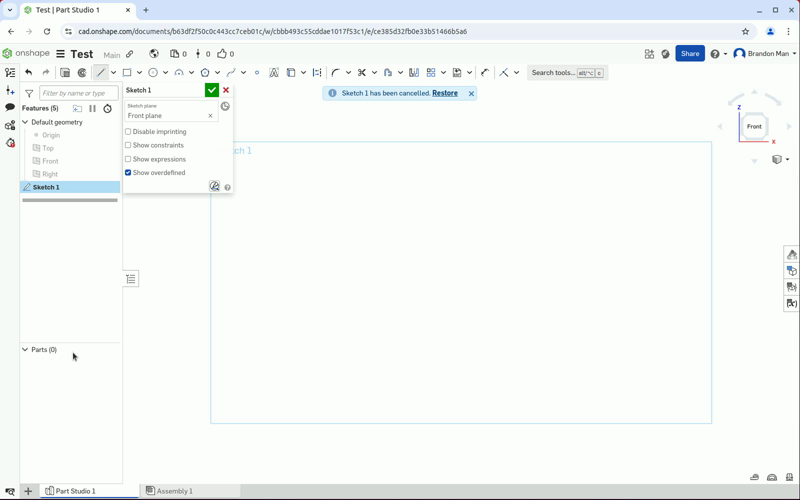
mouse_move(369, 306)
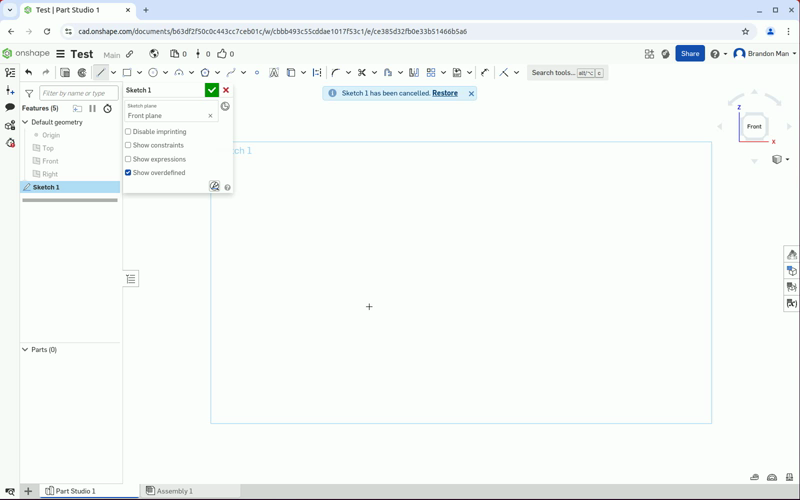
click(369, 306)
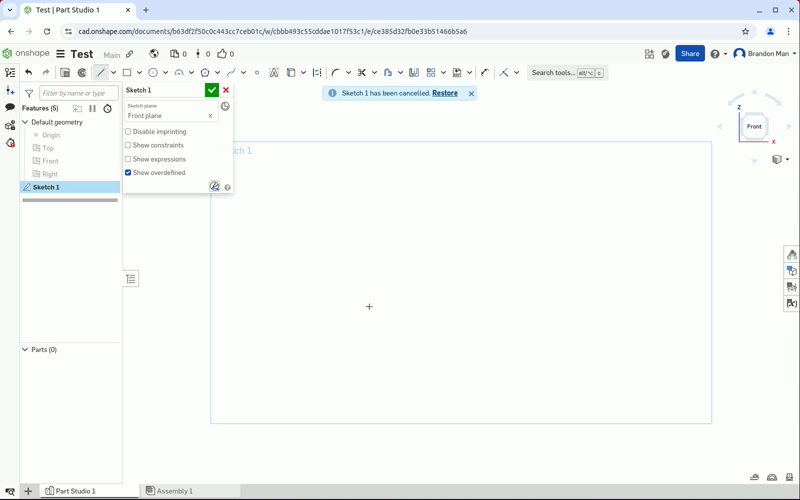
key_up(shift)
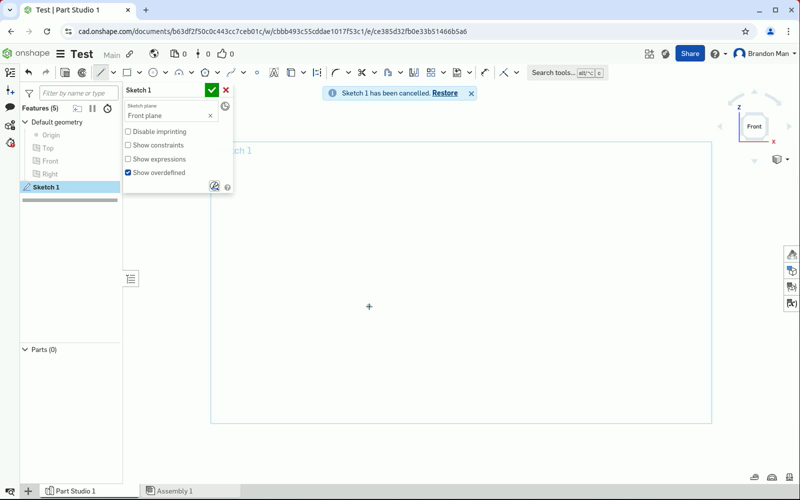
key_down(shift)
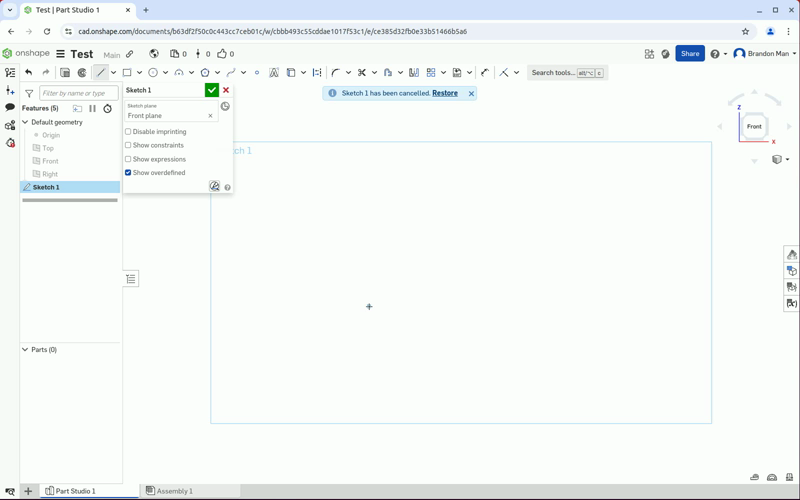
mouse_move(389, 380)
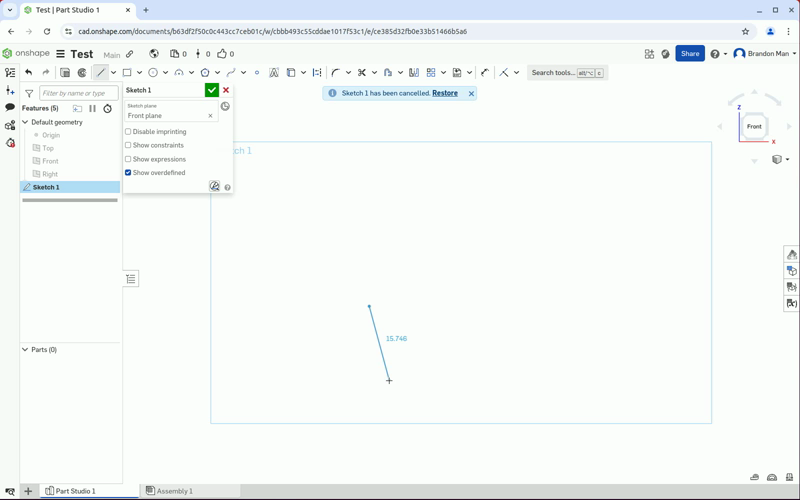
click(389, 380)
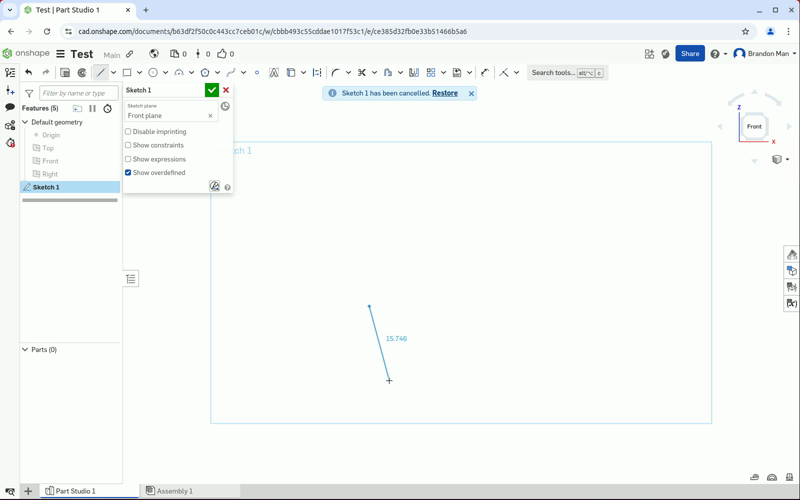
key_up(shift)
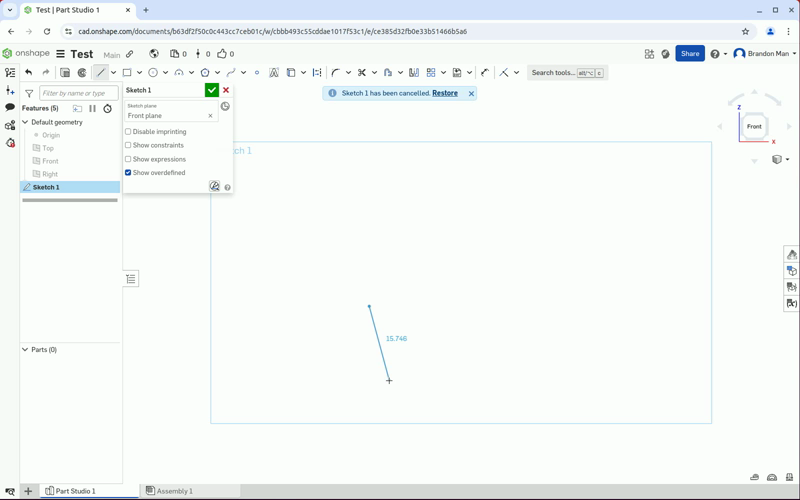
key_down(shift)
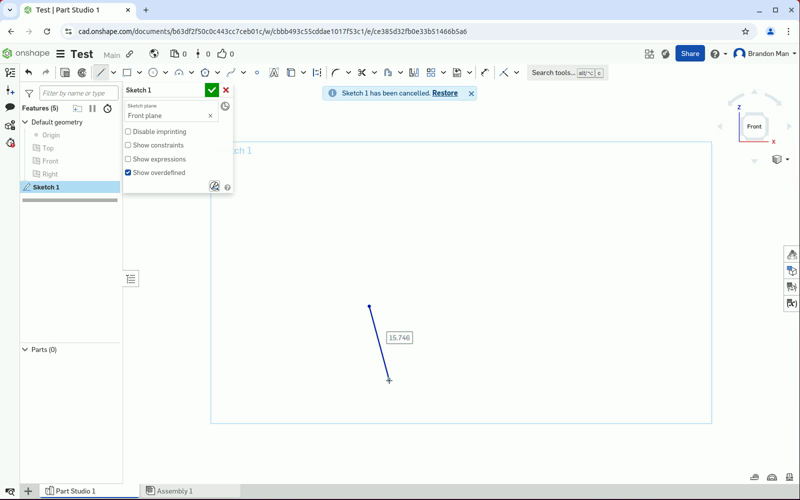
mouse_move(533, 380)
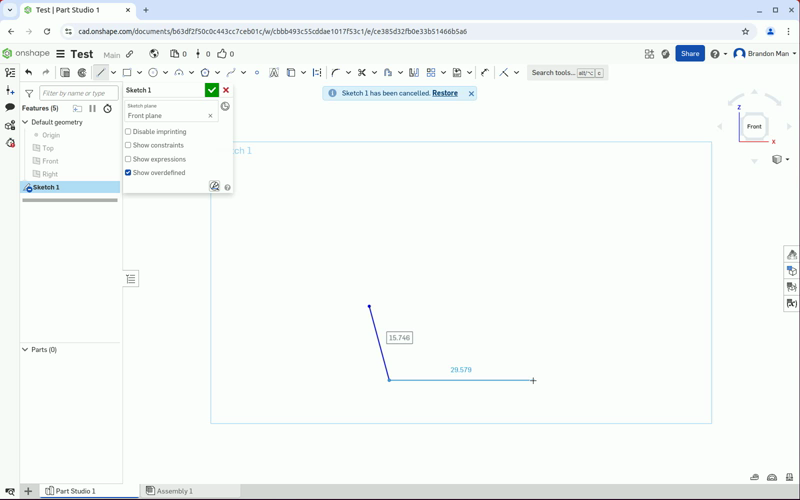
click(533, 380)
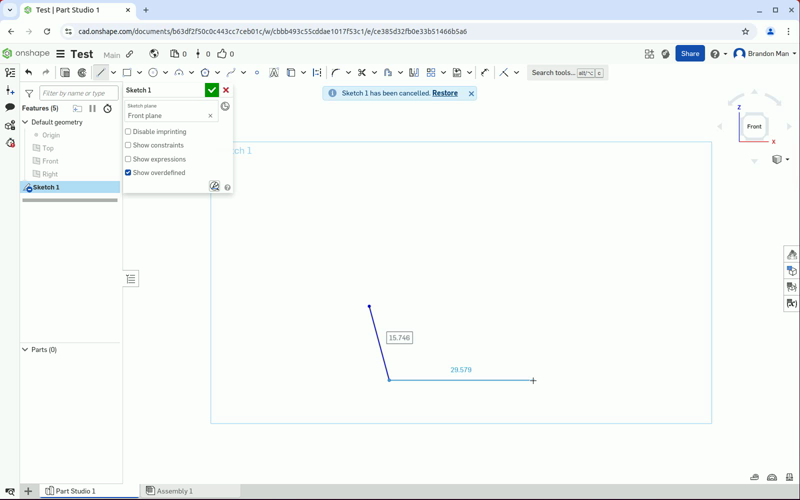
key_up(shift)
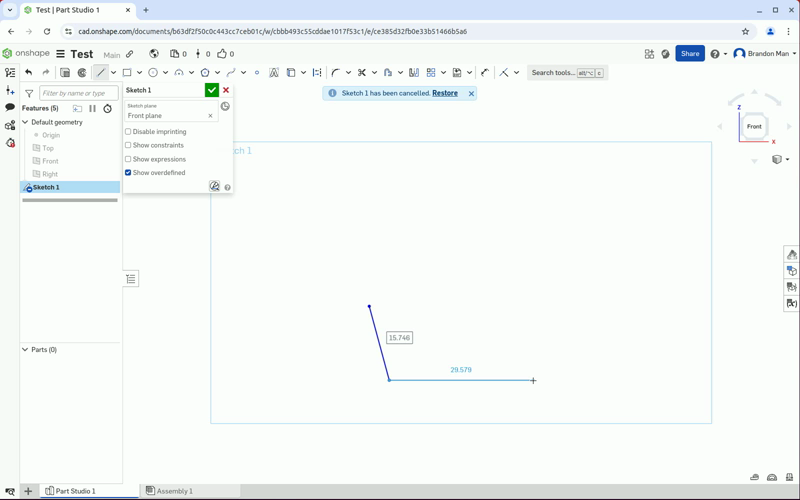
key_down(shift)
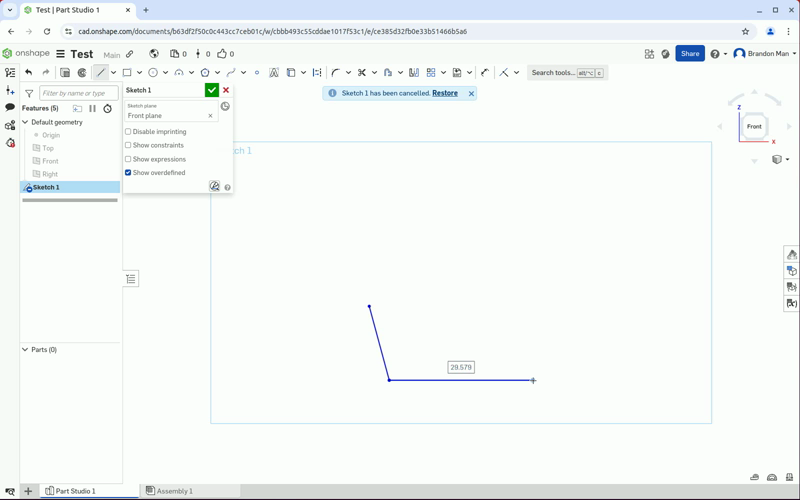
mouse_move(552, 306)
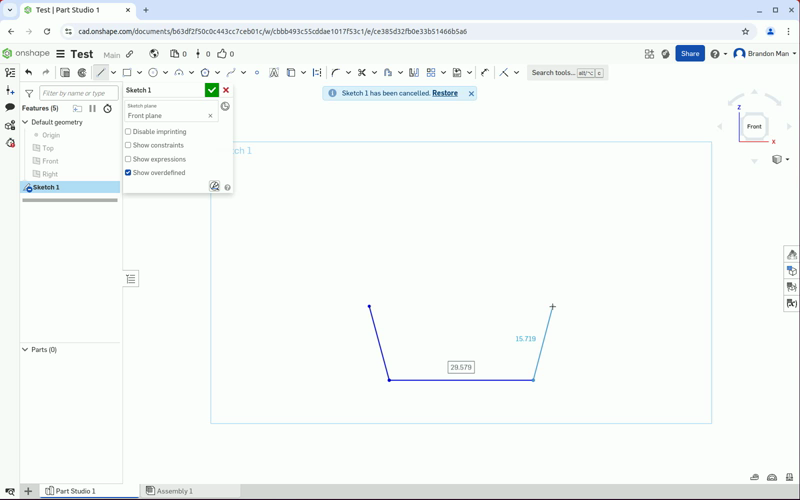
click(552, 306)
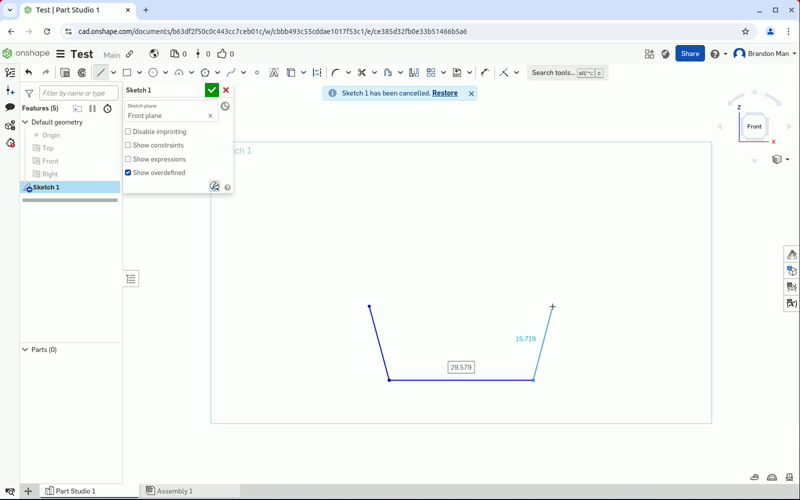
key_up(shift)
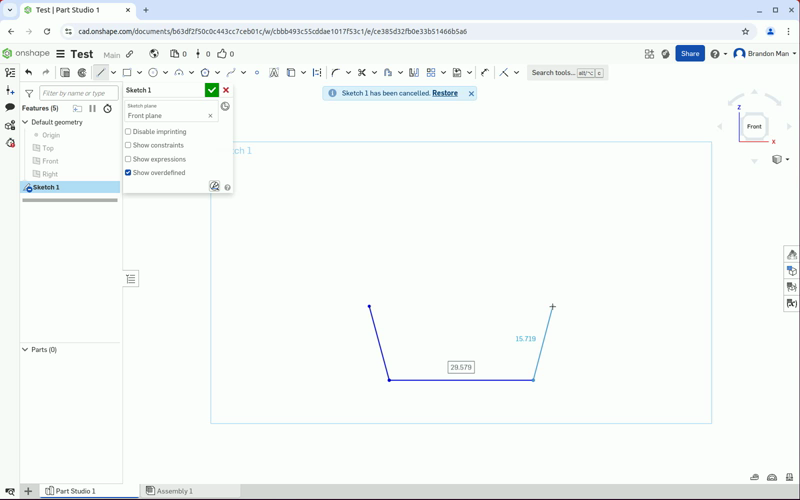
key(esc)
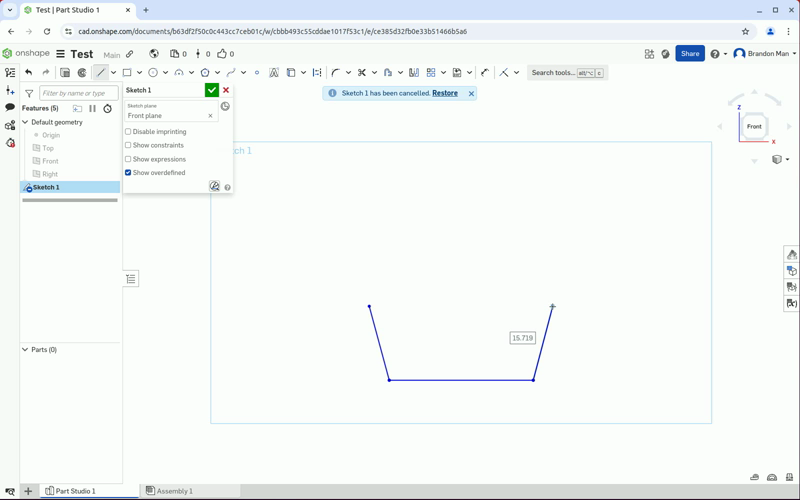
key(a)
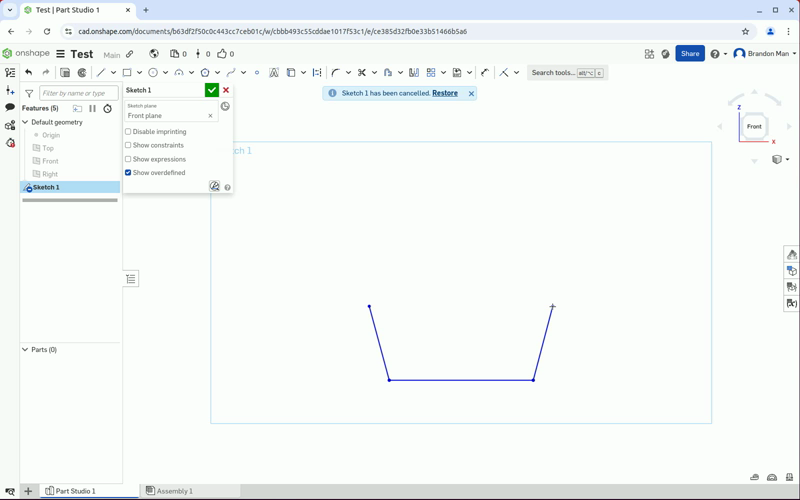
mouse_move(552, 306)
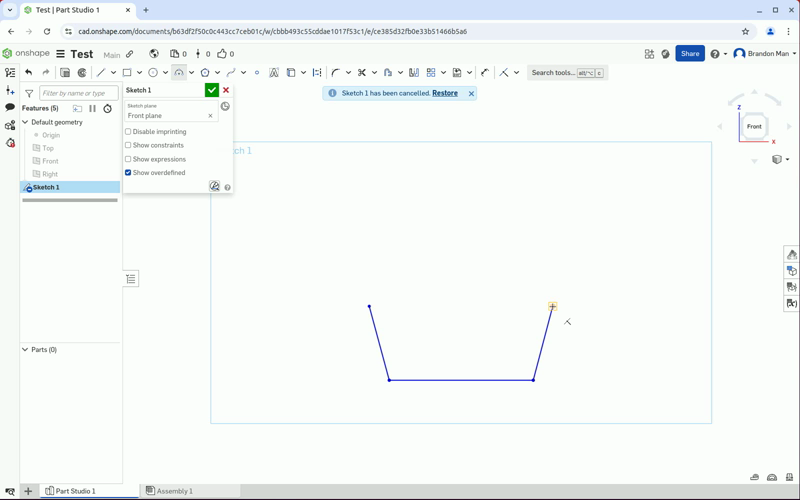
click(552, 306)
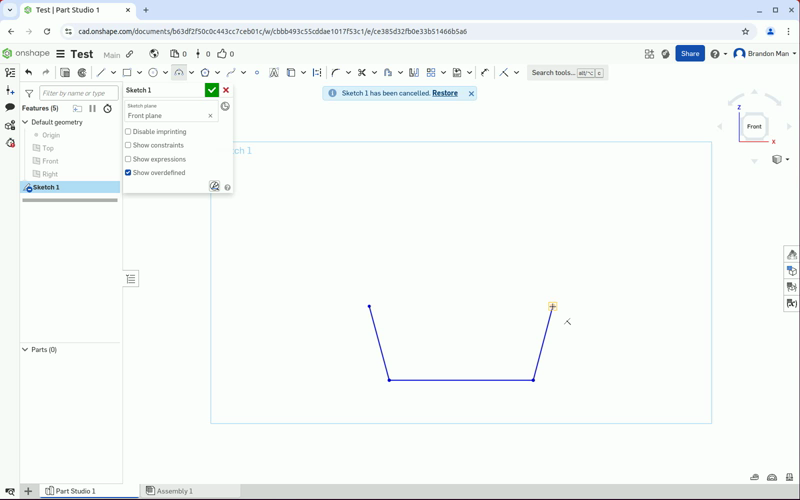
mouse_move(369, 306)
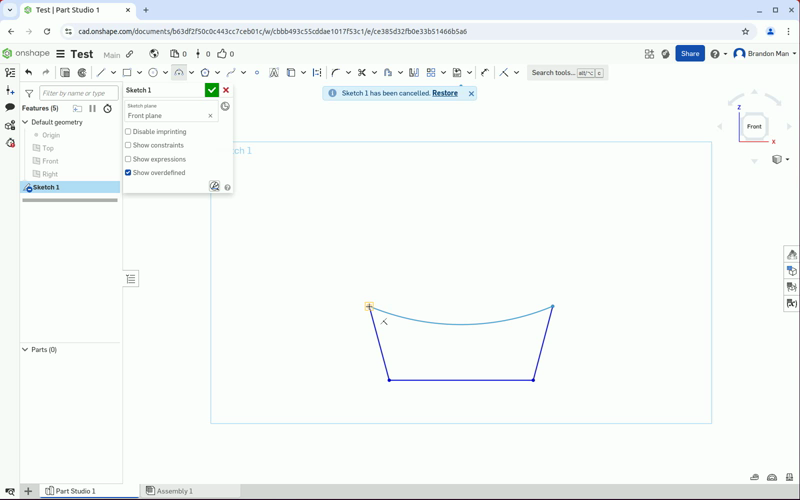
click(369, 306)
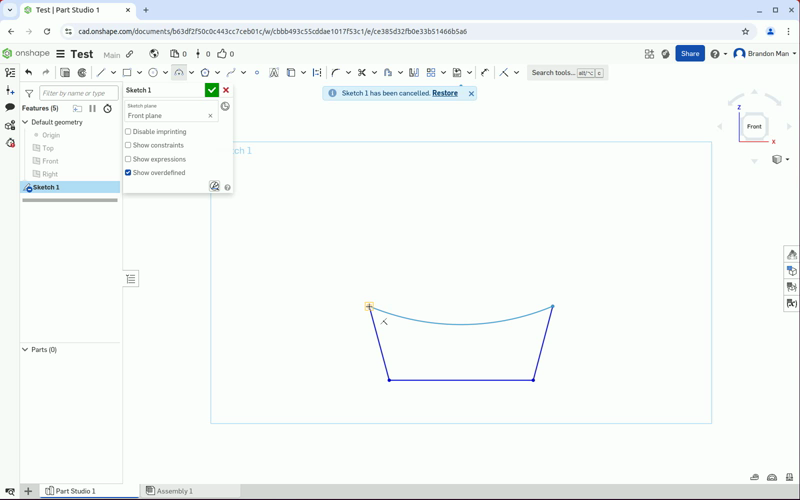
key_down(shift)
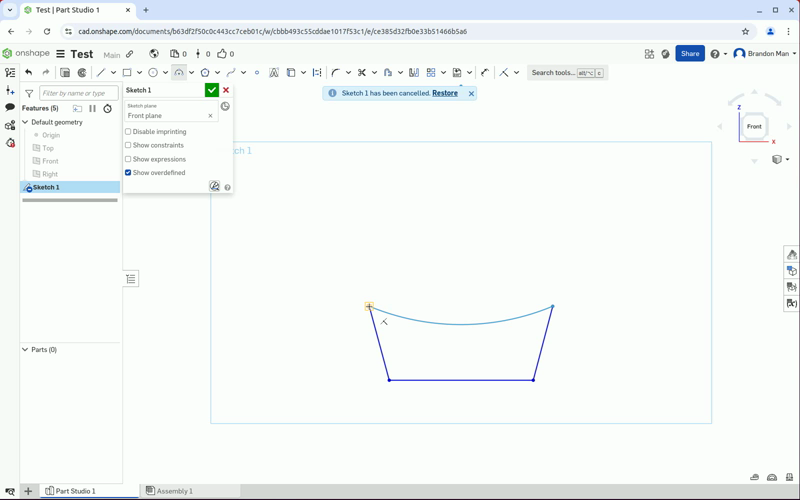
mouse_move(461, 188)
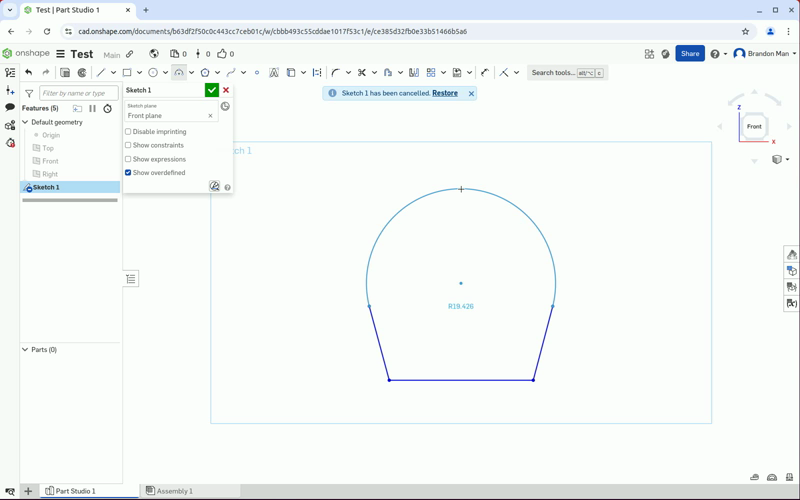
click(461, 188)
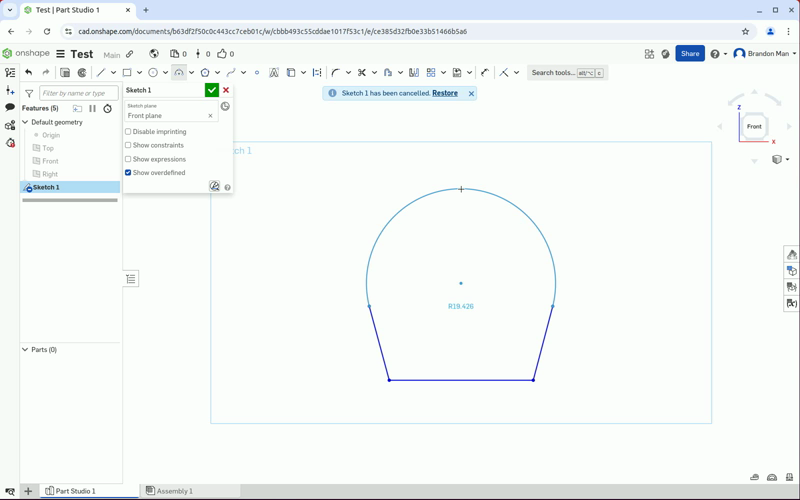
key_up(shift)
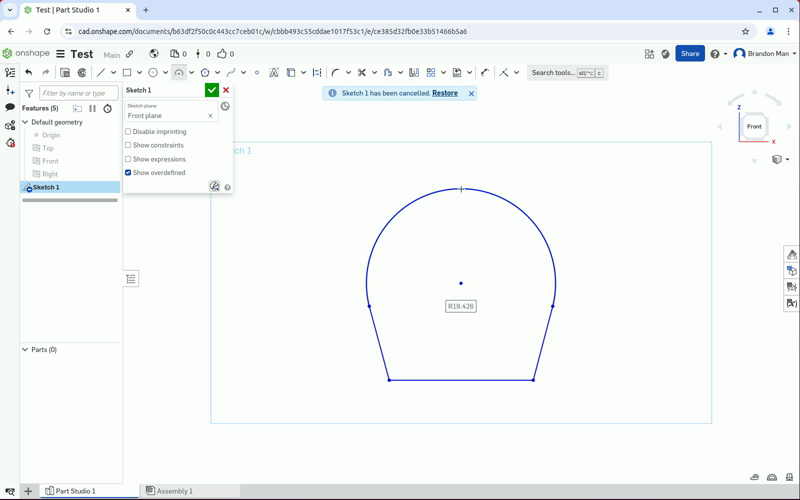
key(esc)
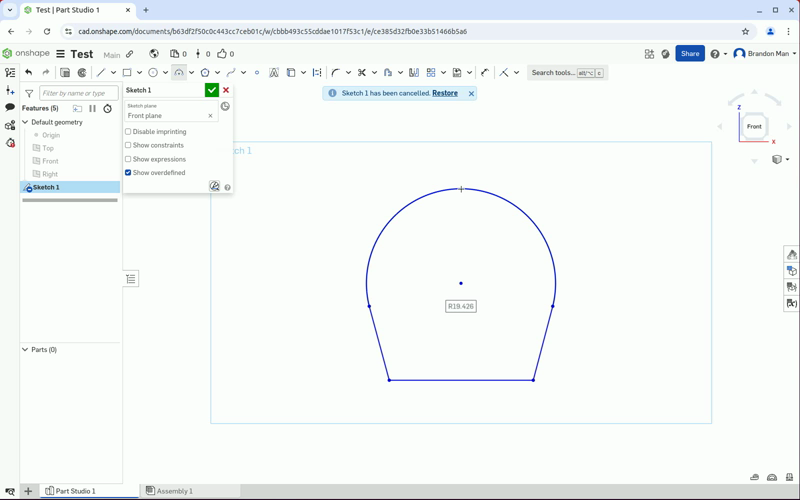
key(c)
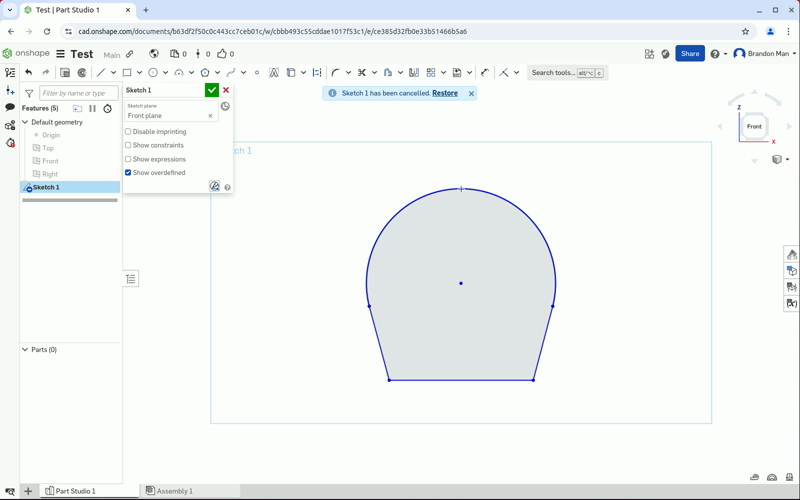
key_down(shift)
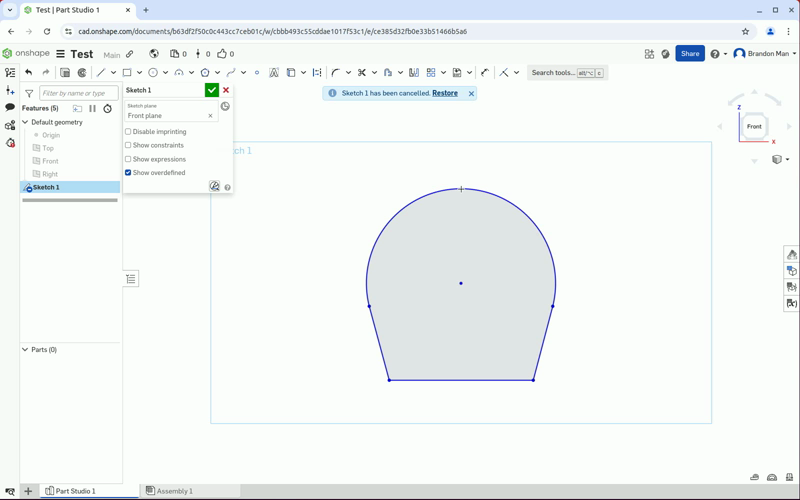
mouse_move(461, 282)
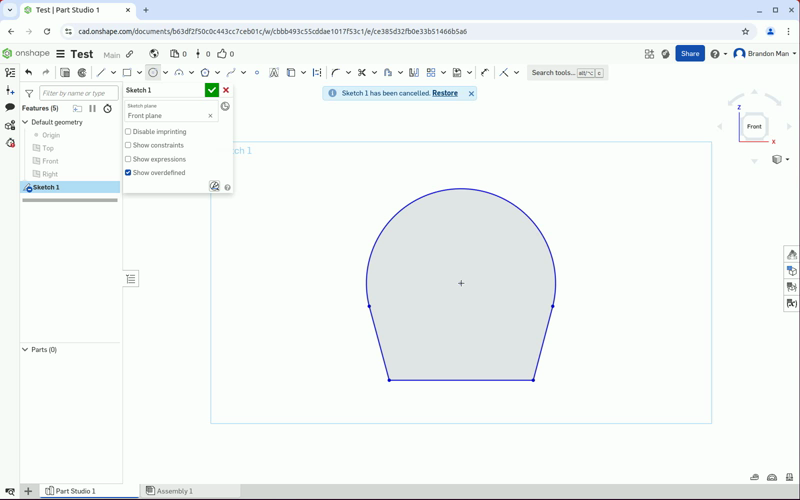
click(461, 282)
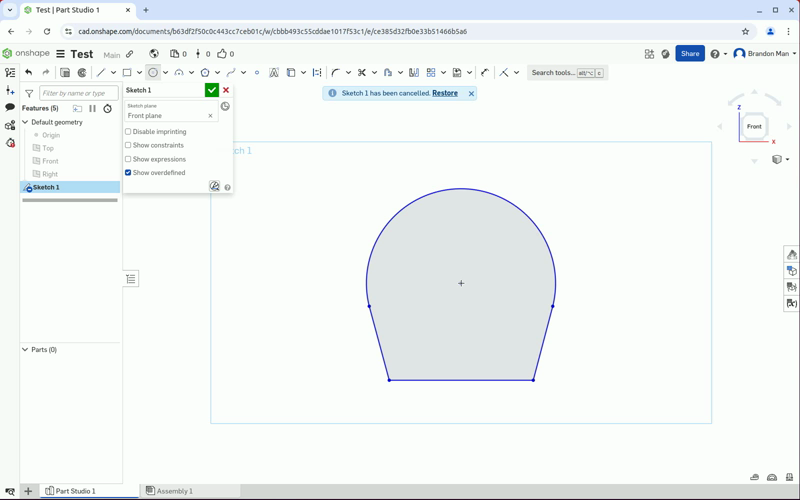
key_up(shift)
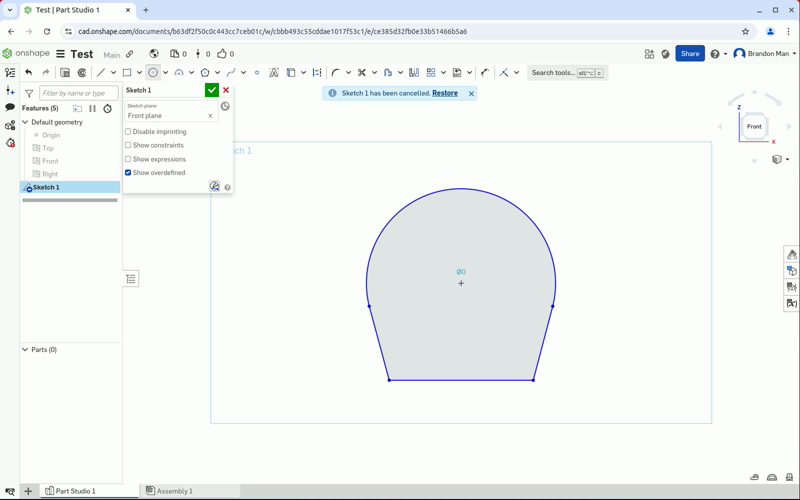
mouse_move(482, 282)
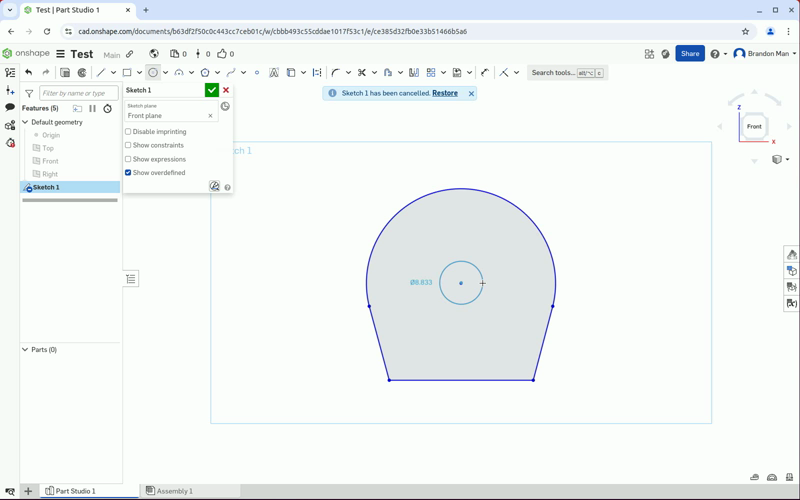
click(482, 282)
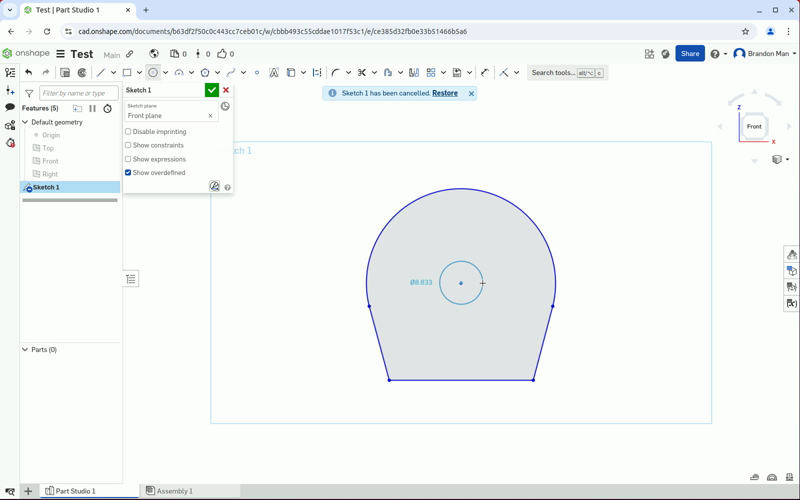
key(esc)
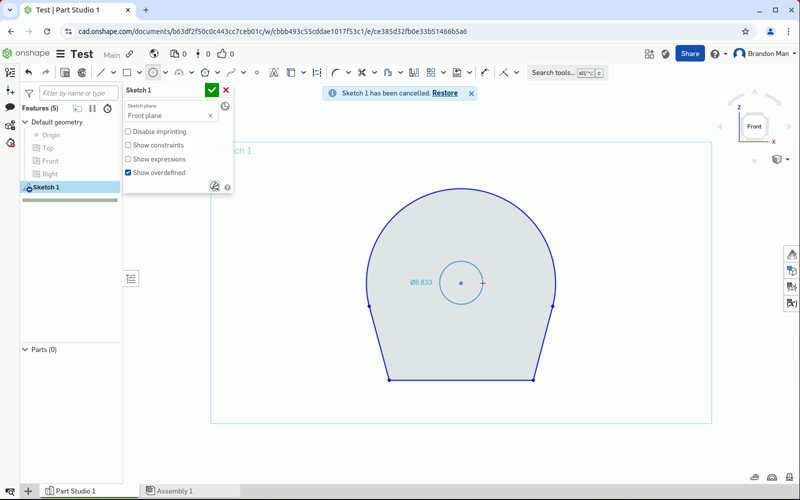
mouse_move(533, 280)
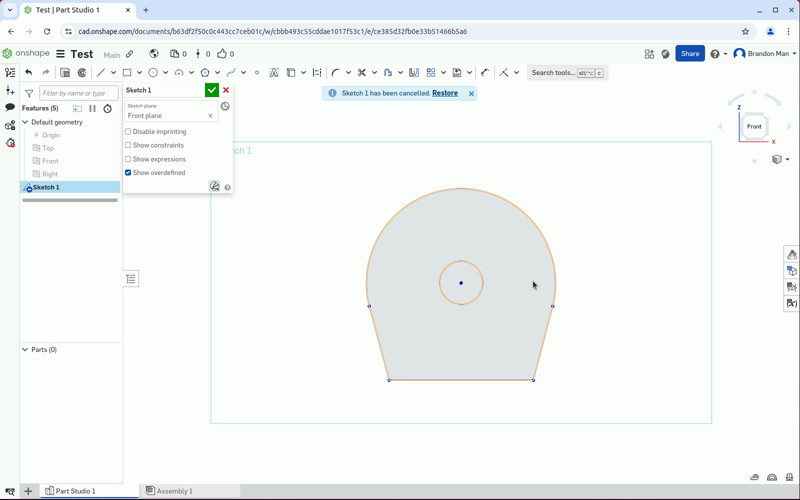
click(533, 280)
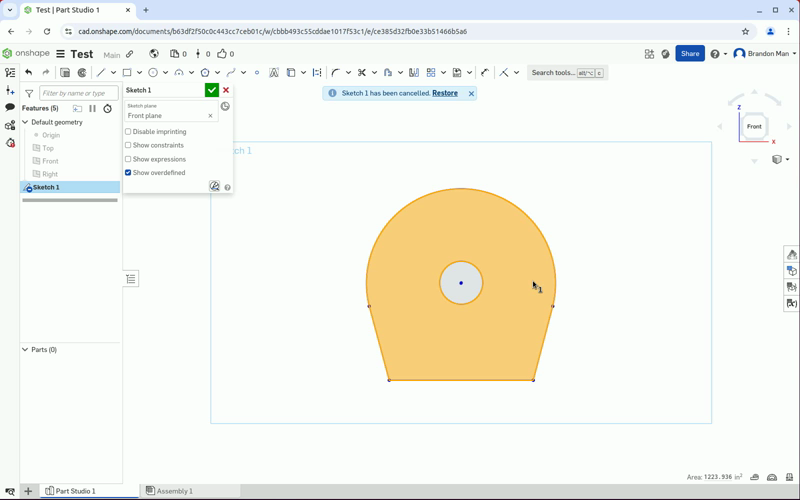
mouse_move(73, 352)
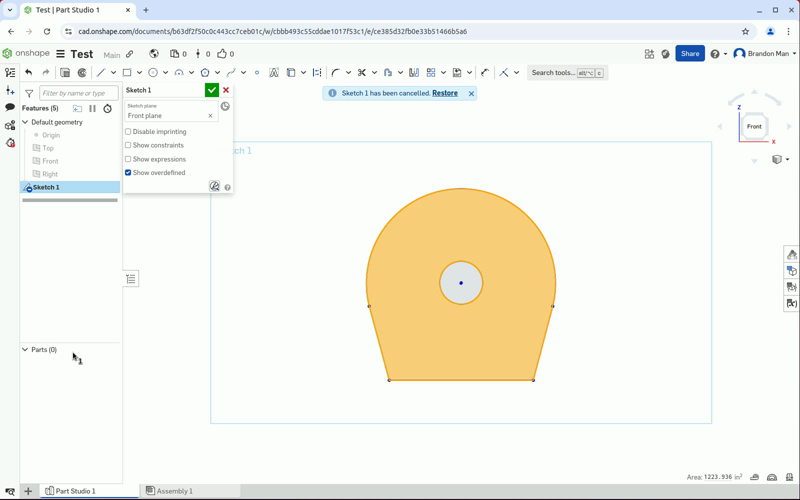
key(shift+y)
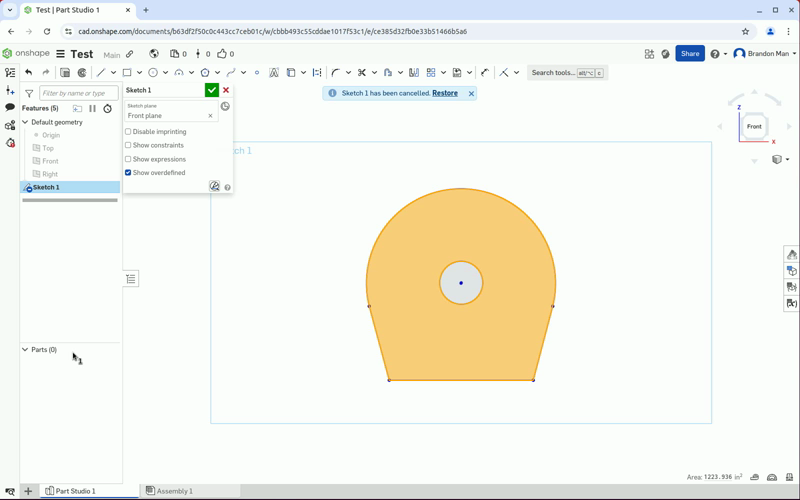
key(shift+e)
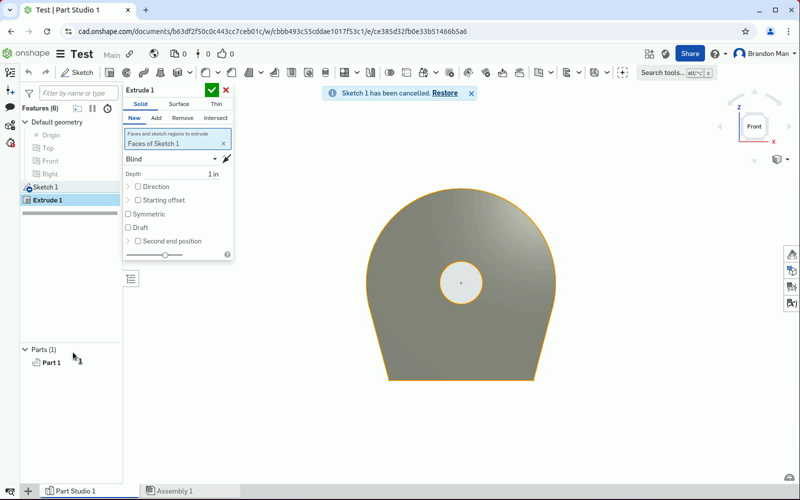
mouse_move(143, 106)
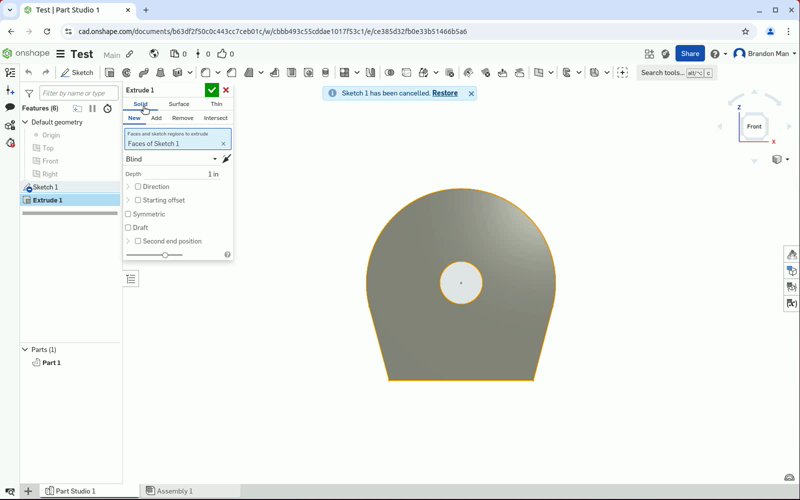
click(143, 106)
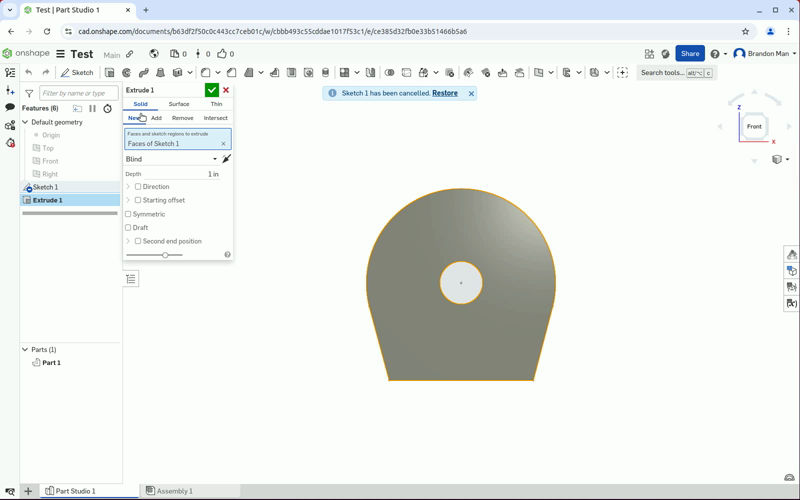
mouse_move(137, 120)
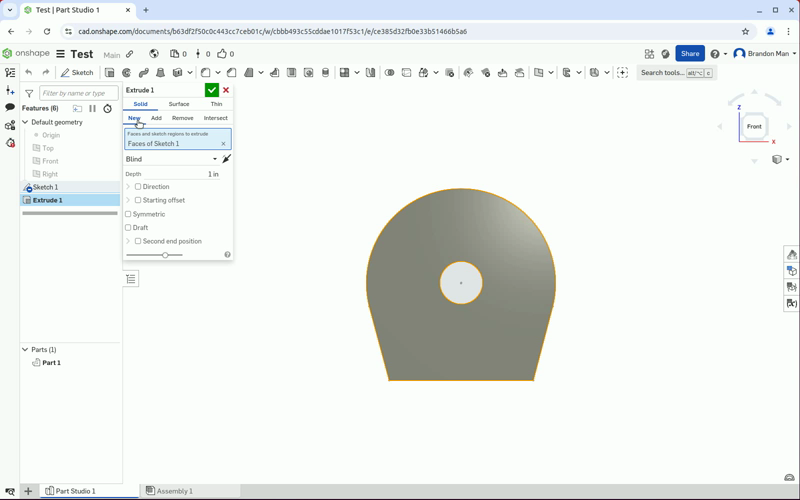
click(137, 120)
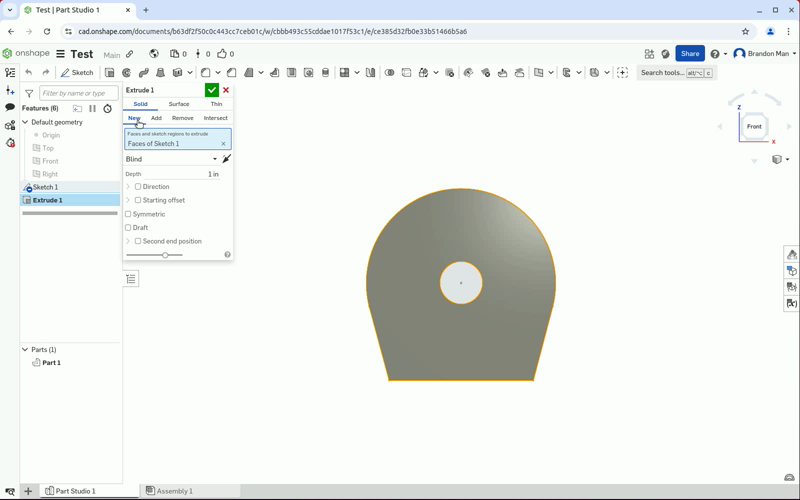
key(tab, 4)
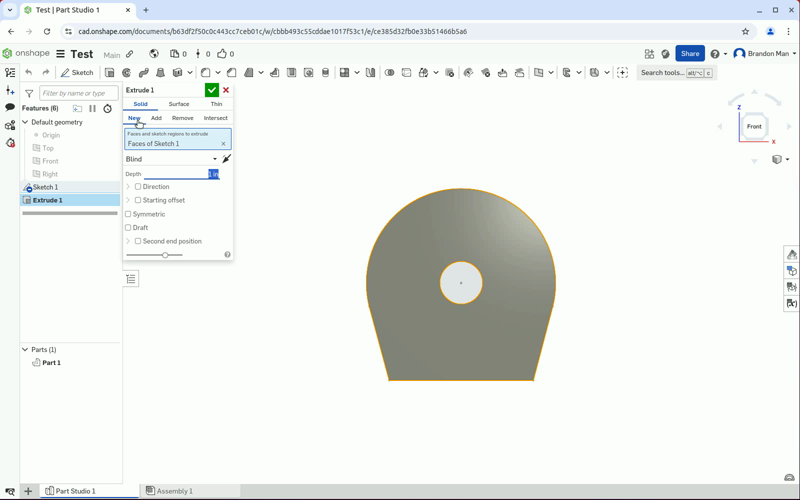
text(3.611)
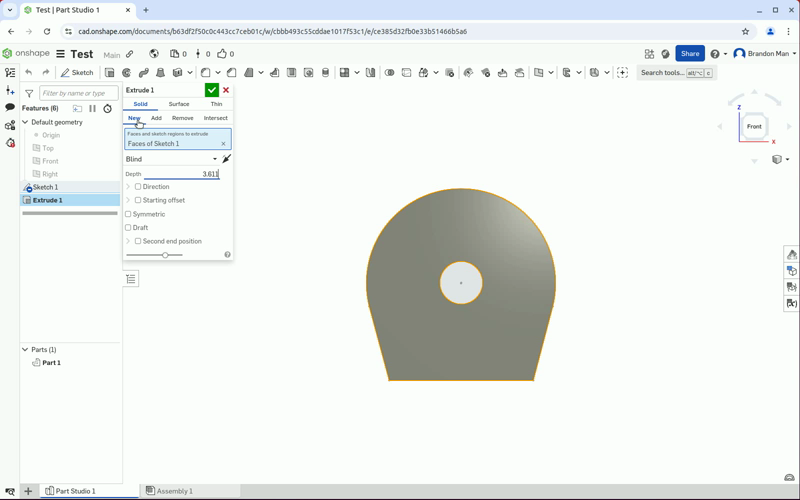
key(enter)
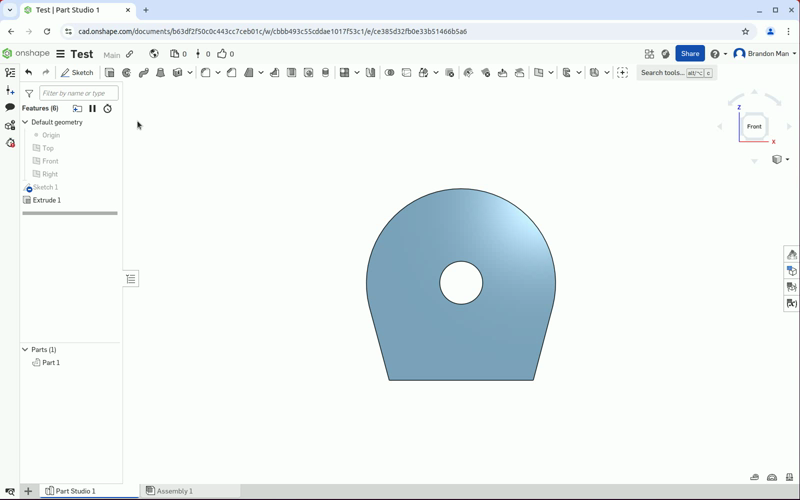
key(shift+h)
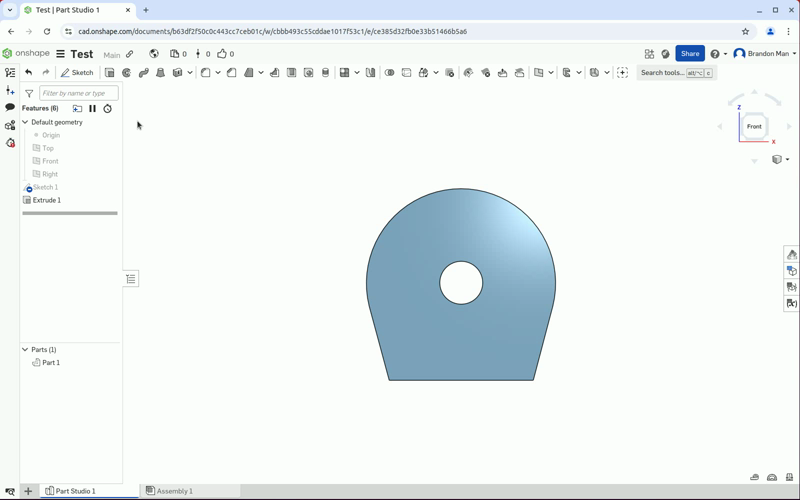
key(shift+h)
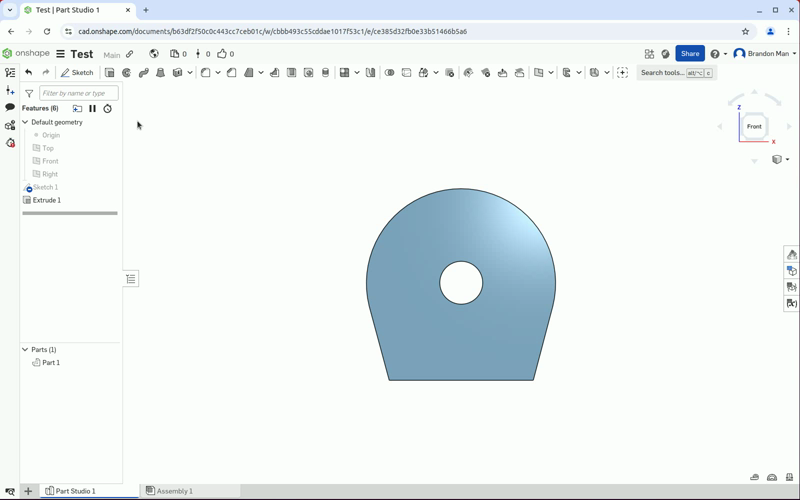
mouse_move(73, 189)
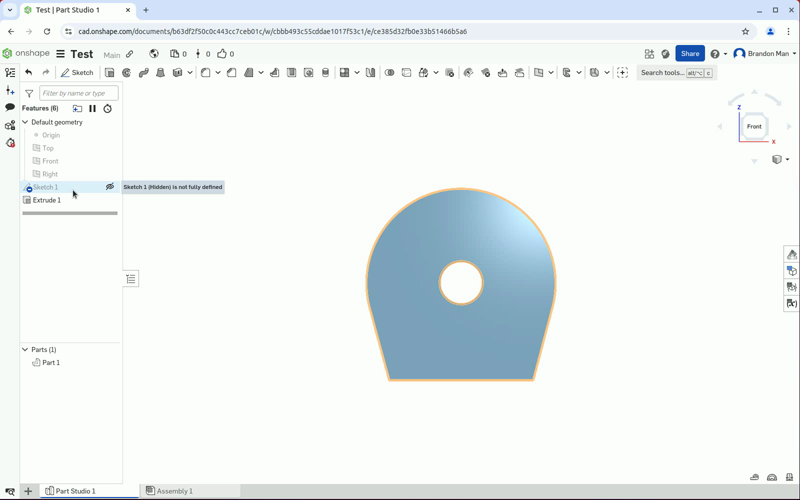
click(73, 189)
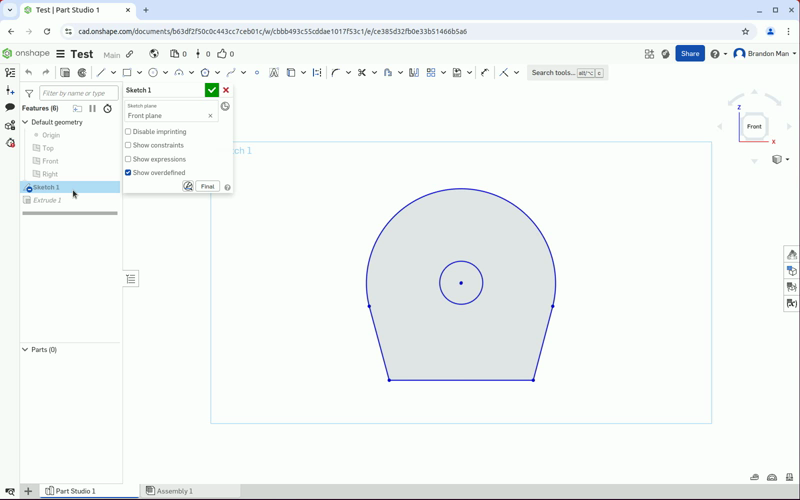
mouse_move(229, 92)
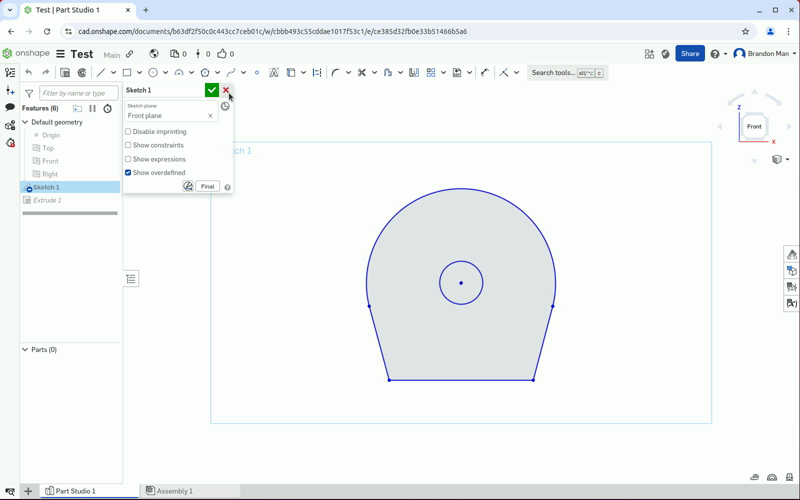
click(229, 92)
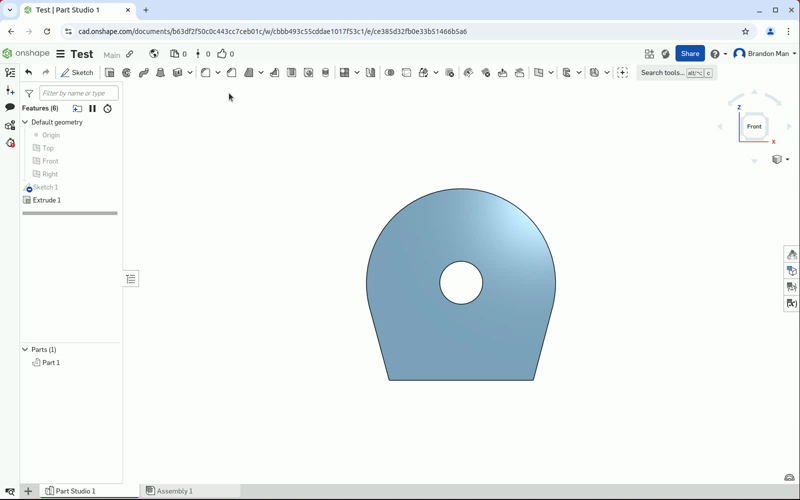
mouse_move(541, 75)
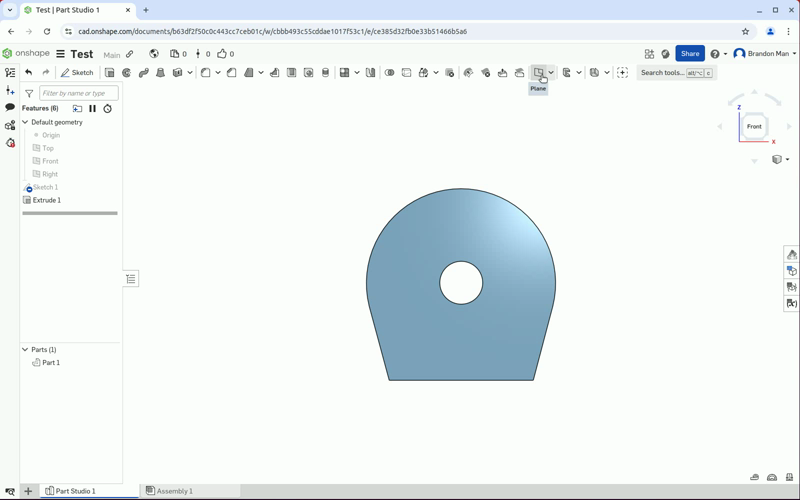
click(541, 75)
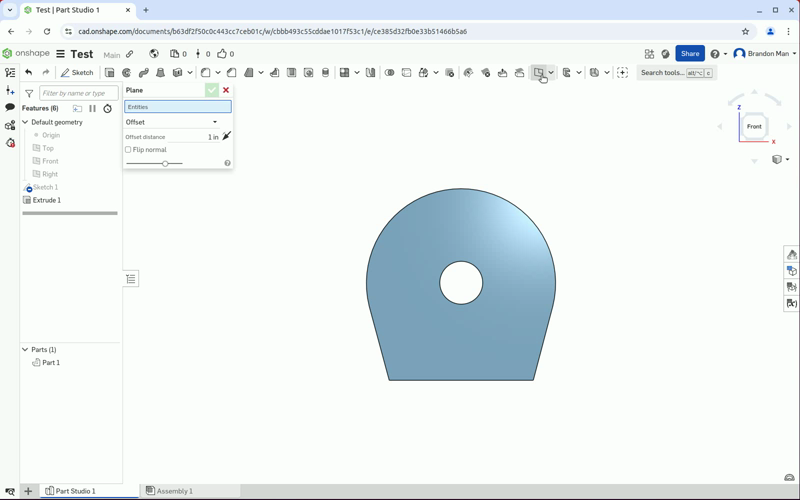
mouse_move(73, 163)
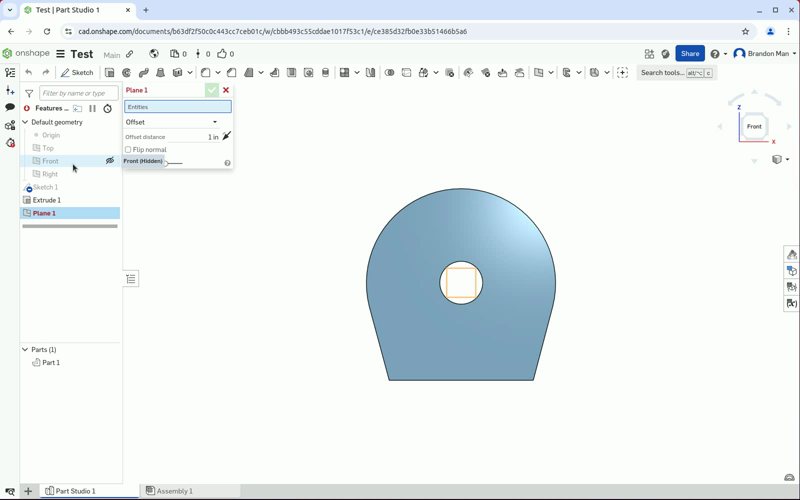
click(73, 163)
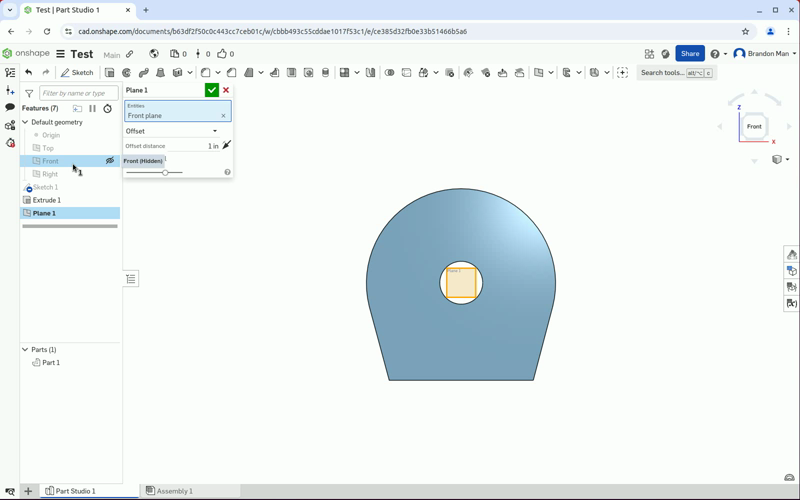
key(tab, 2)
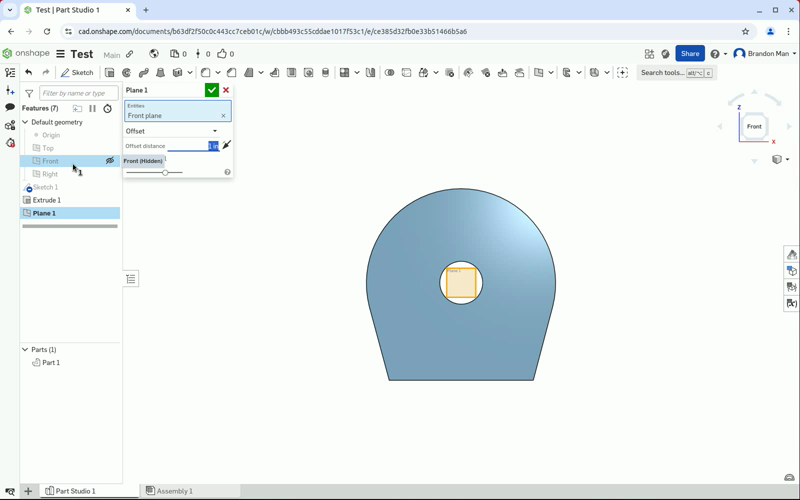
text(3.605)
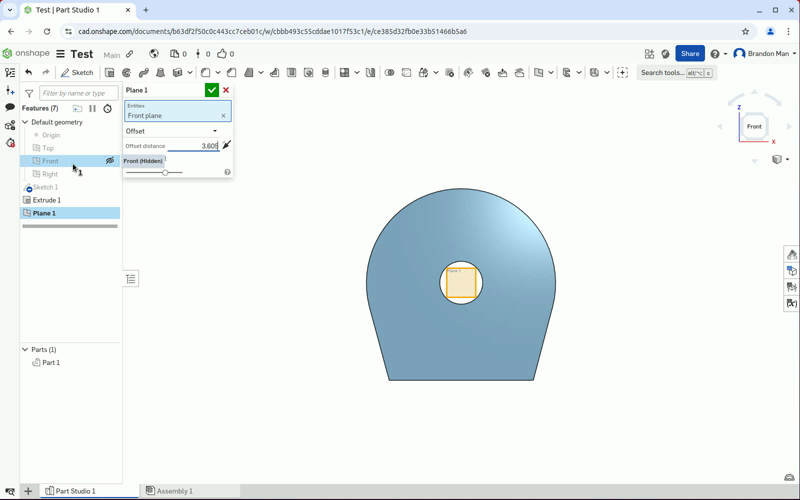
key(enter, 2)
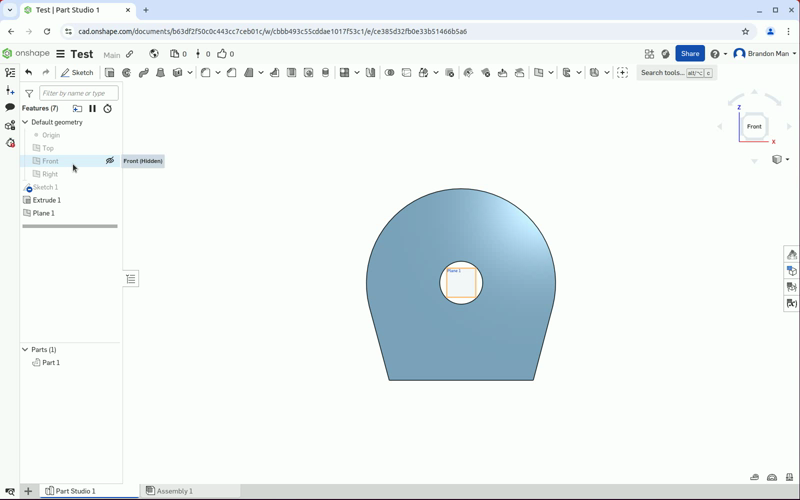
key(shift+s)
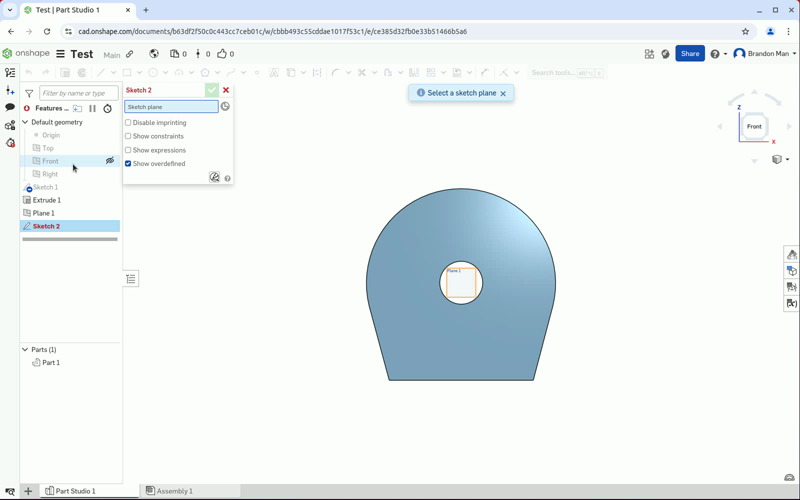
mouse_move(73, 215)
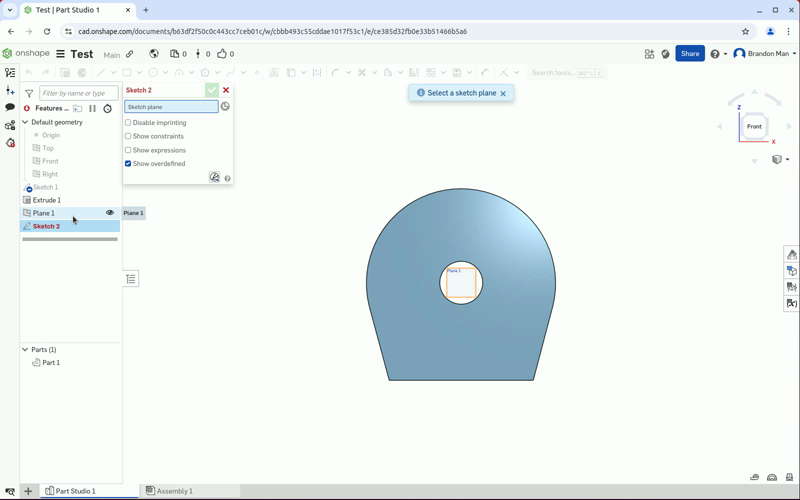
click(73, 215)
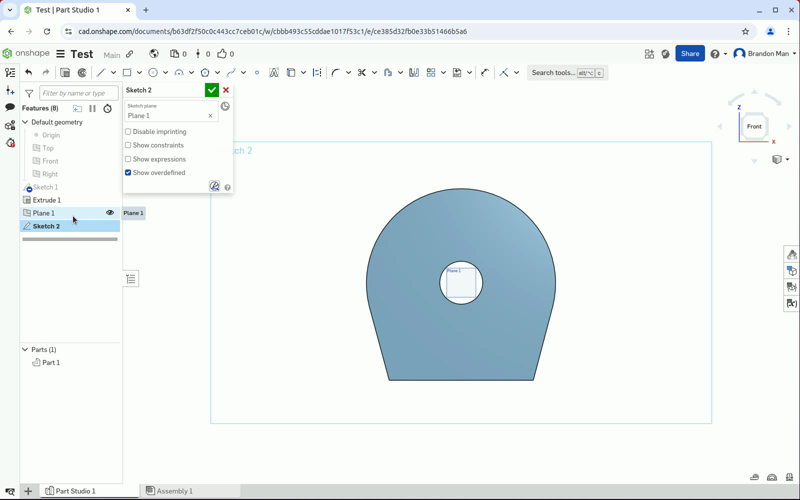
mouse_move(73, 352)
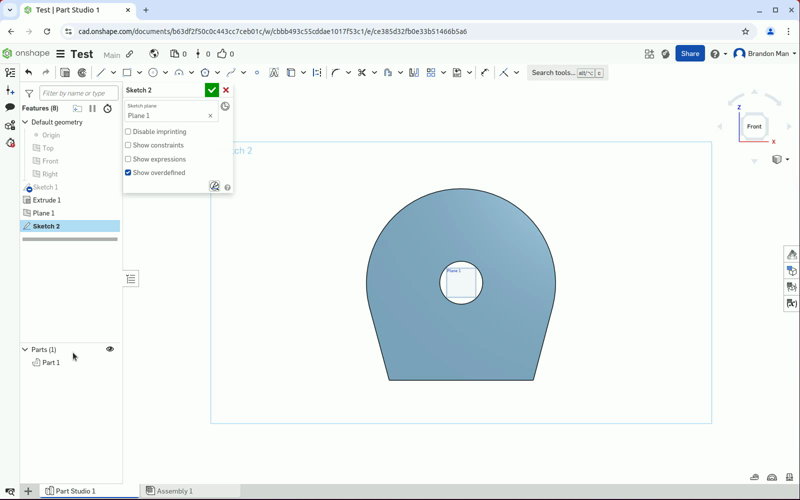
key(y)
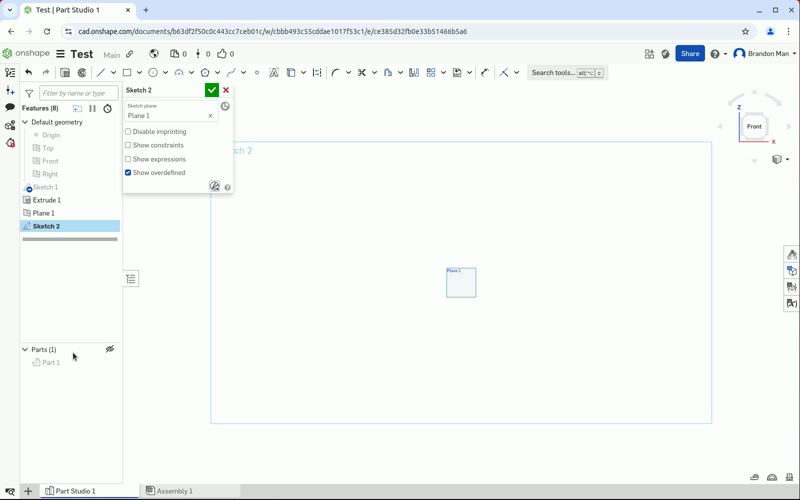
key(c)
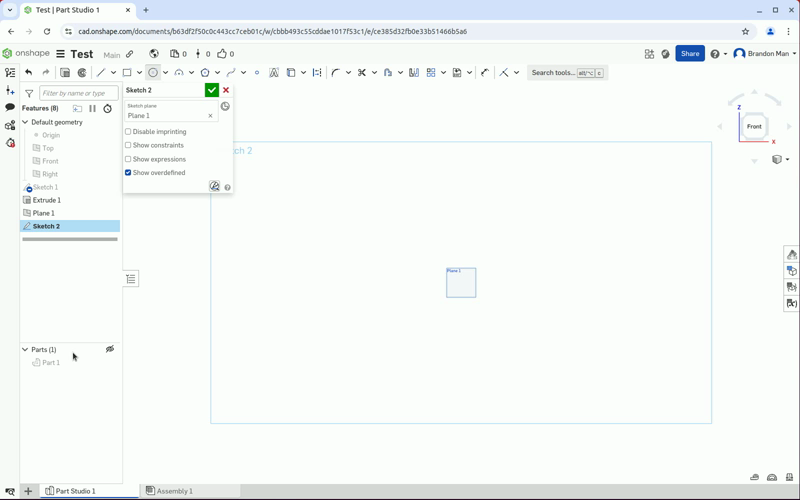
key_down(shift)
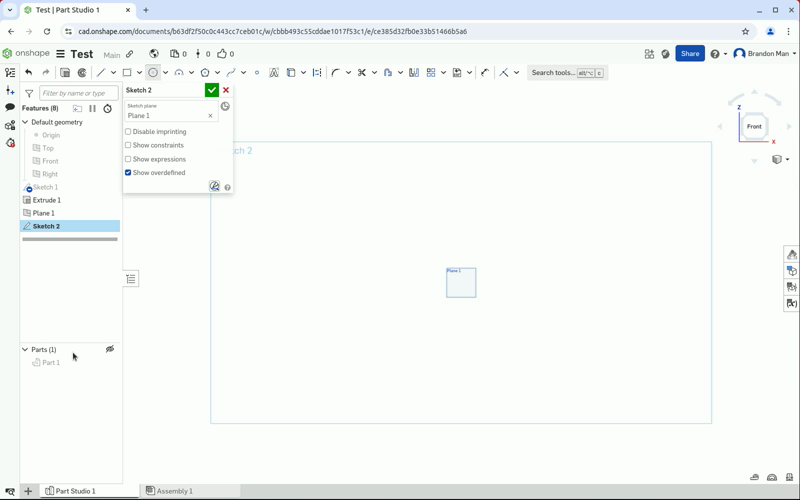
mouse_move(460, 282)
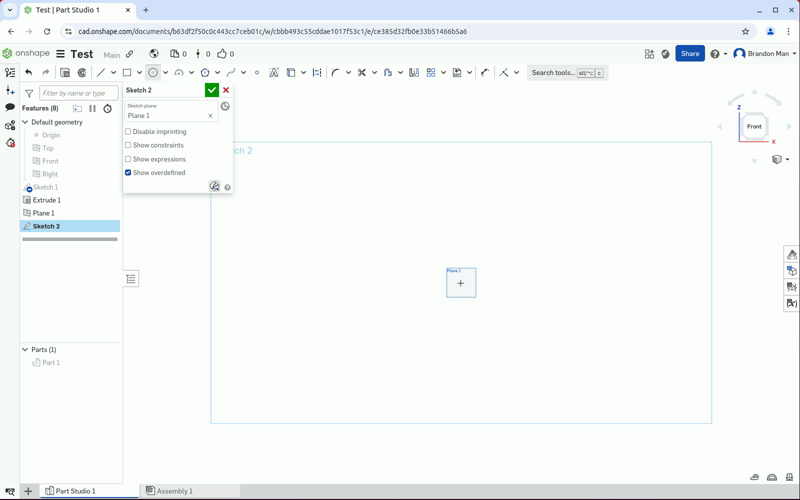
click(460, 282)
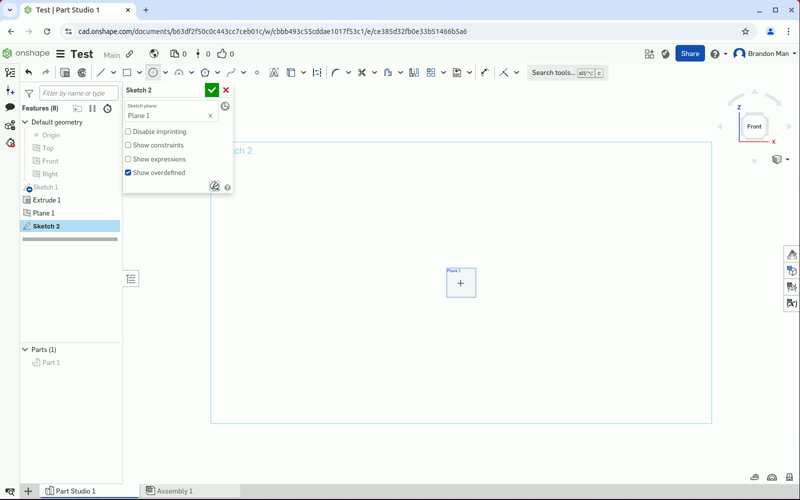
key_up(shift)
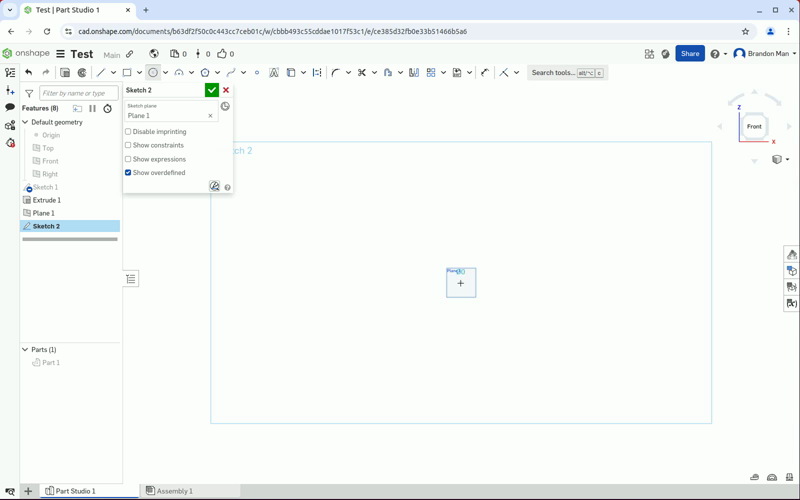
mouse_move(486, 282)
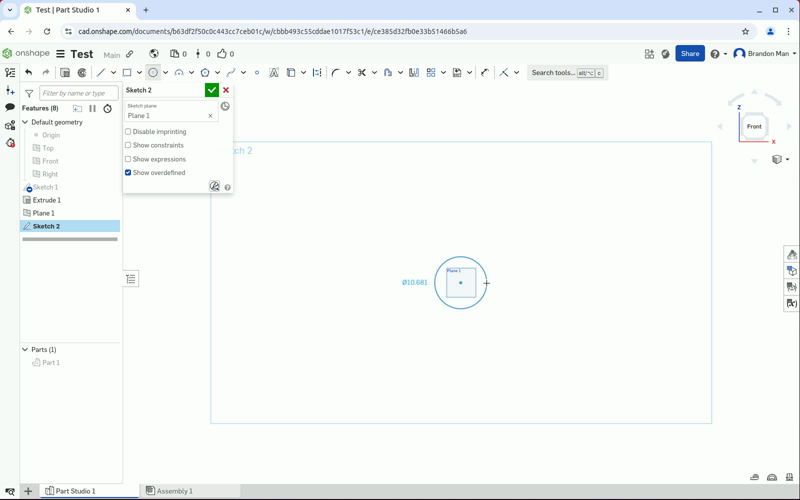
click(486, 282)
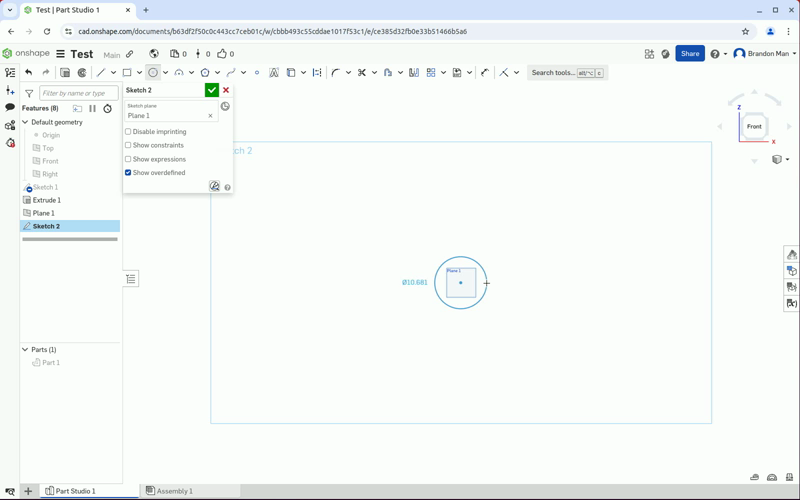
key(esc)
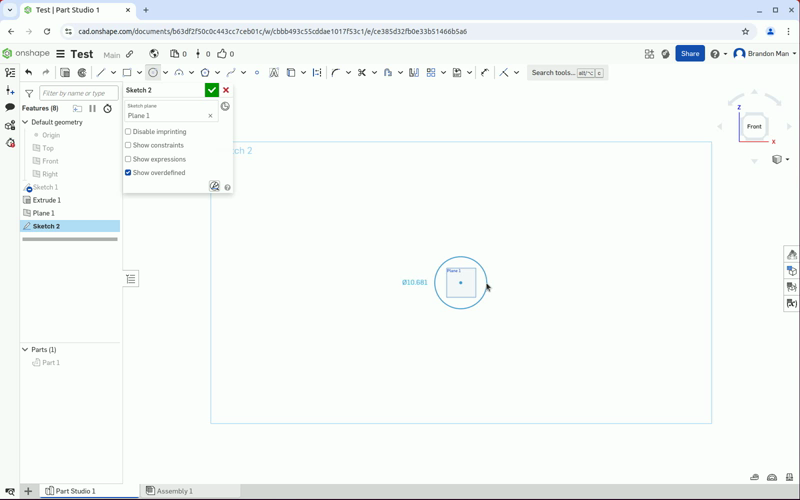
key(c)
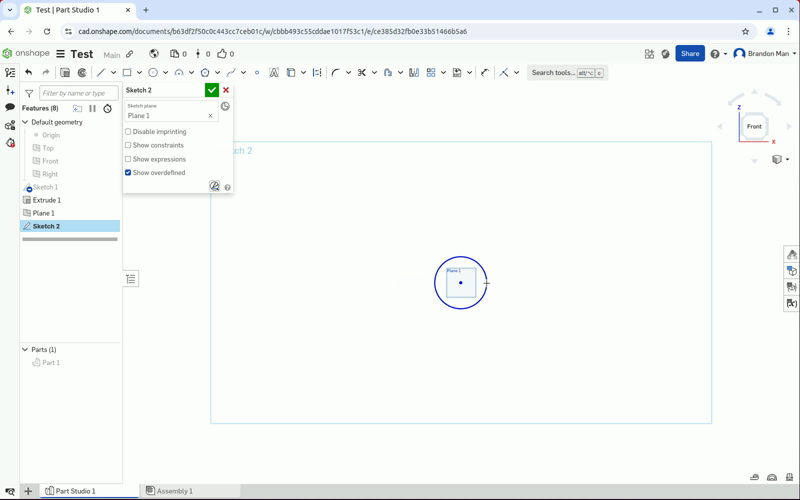
key_down(shift)
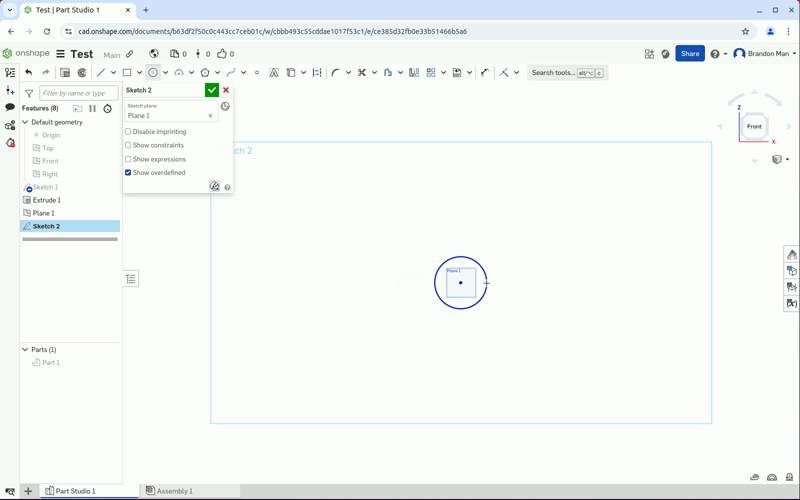
mouse_move(460, 282)
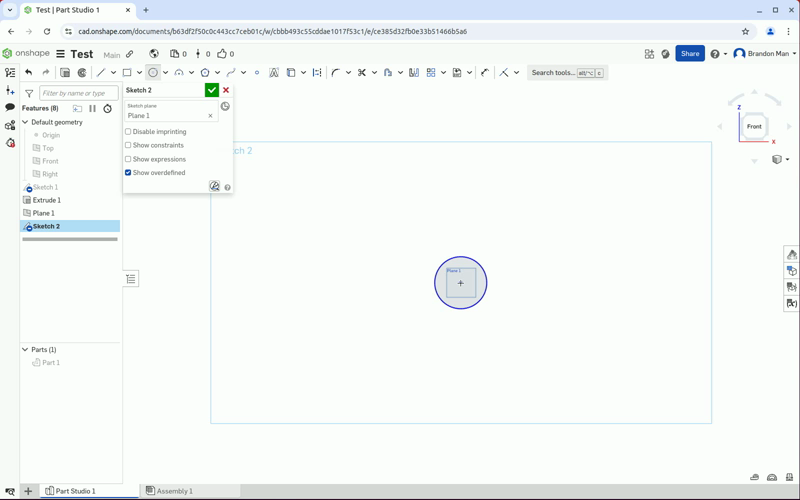
click(460, 282)
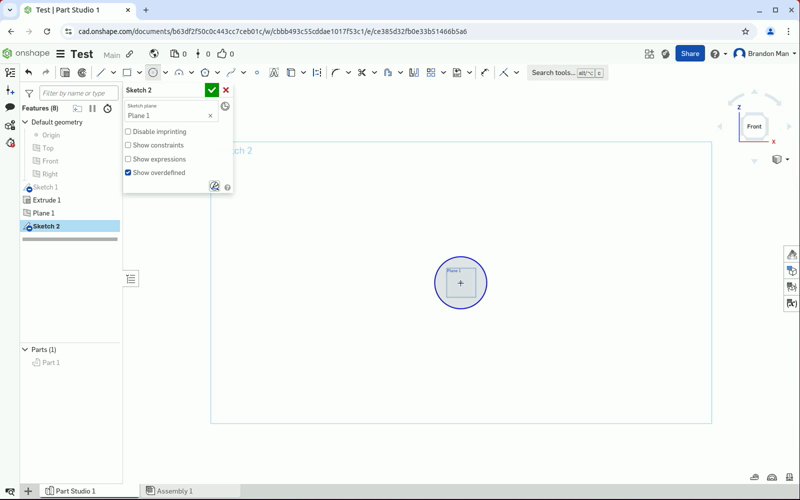
key_up(shift)
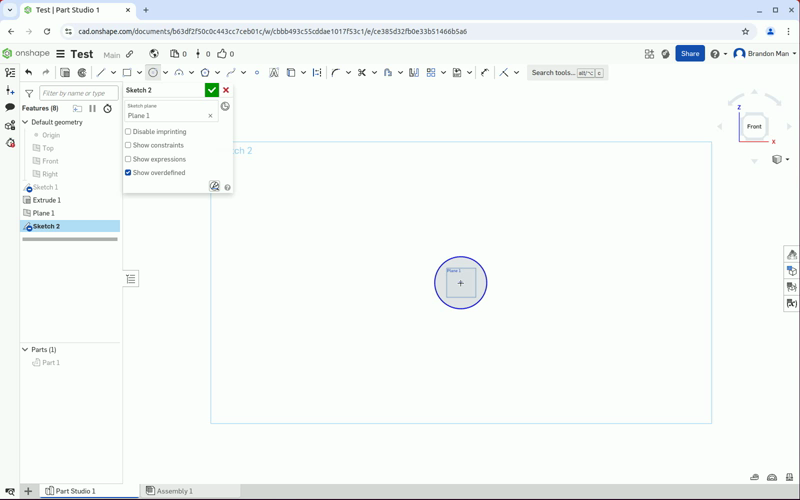
mouse_move(482, 282)
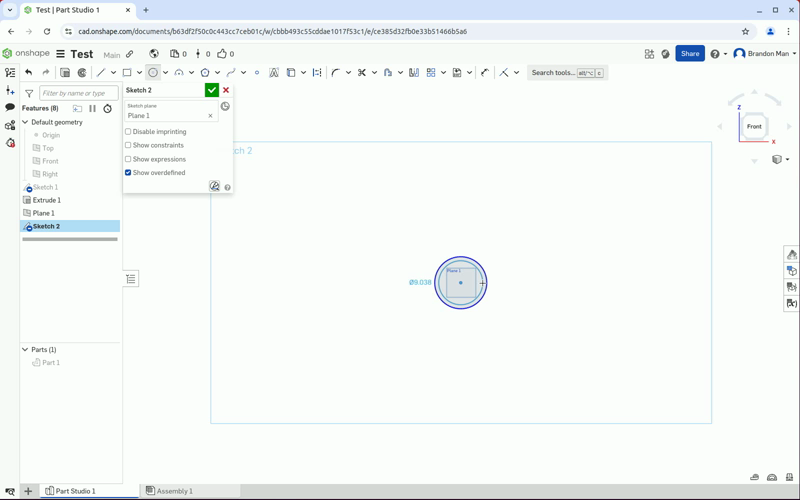
scroll(6)
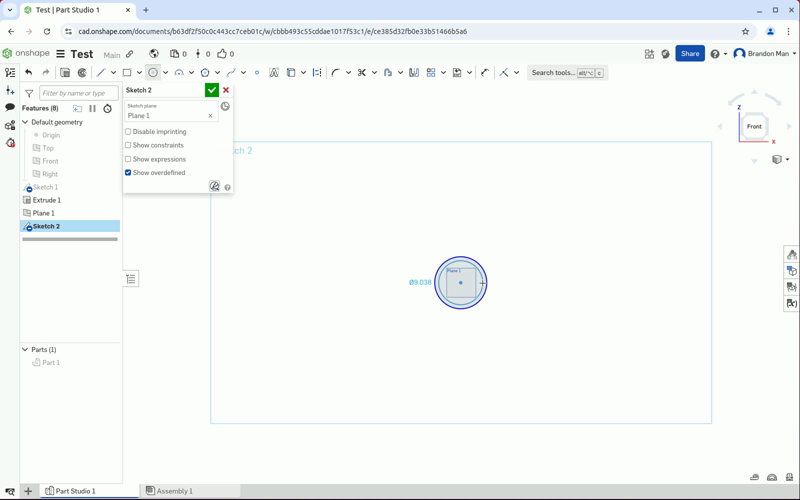
scroll(6)
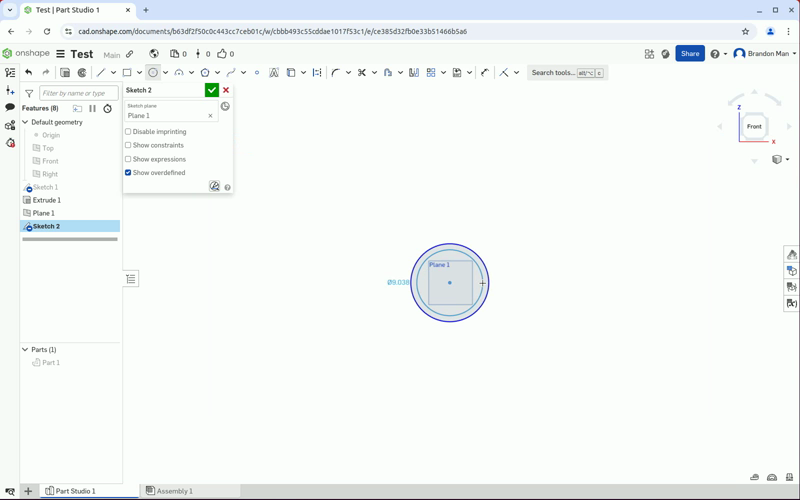
scroll(6)
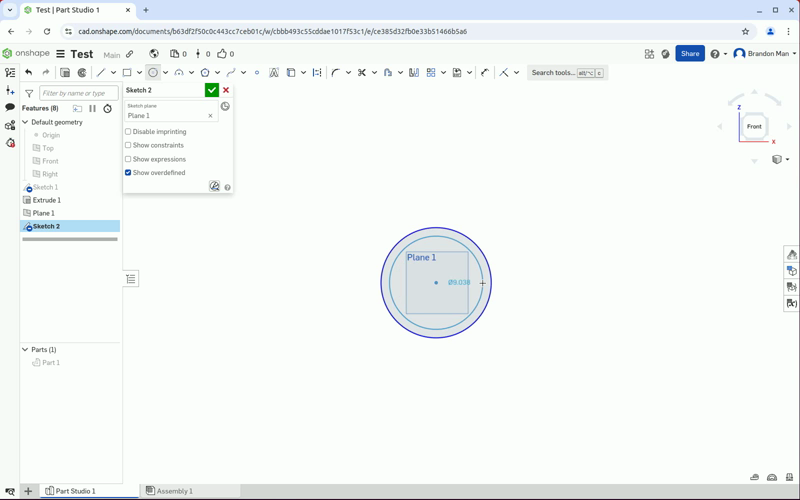
scroll(6)
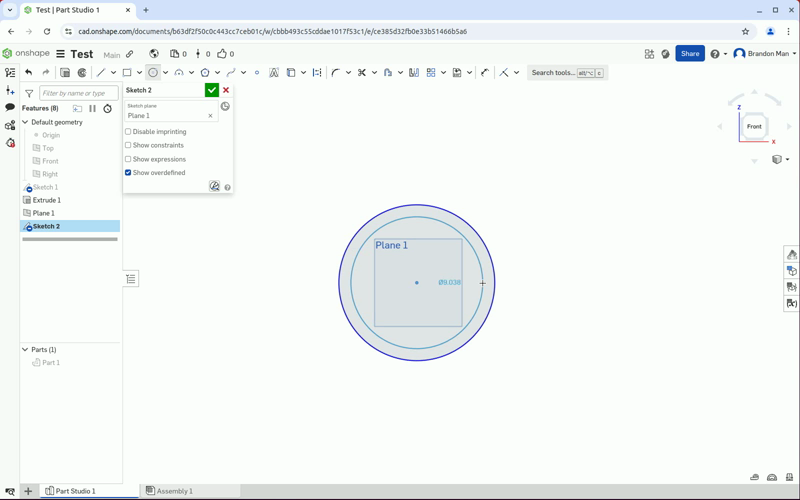
scroll(6)
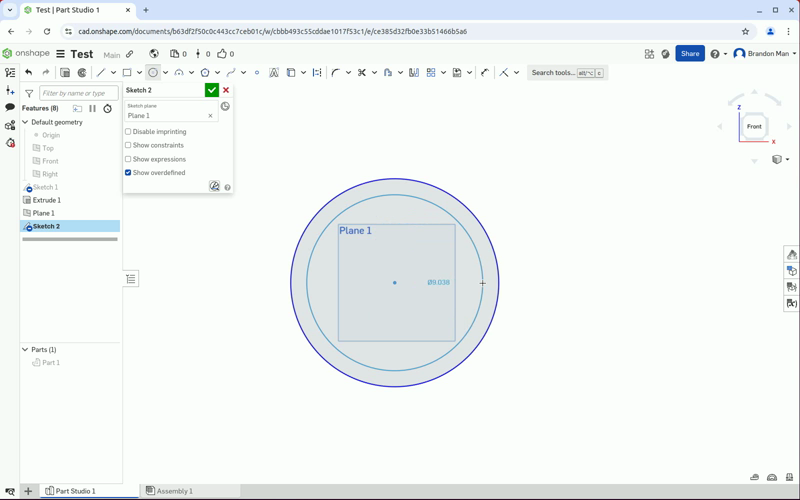
scroll(6)
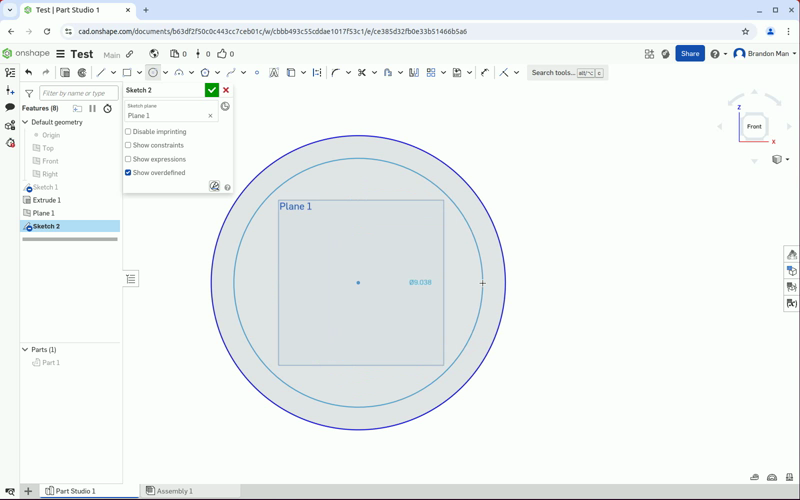
scroll(6)
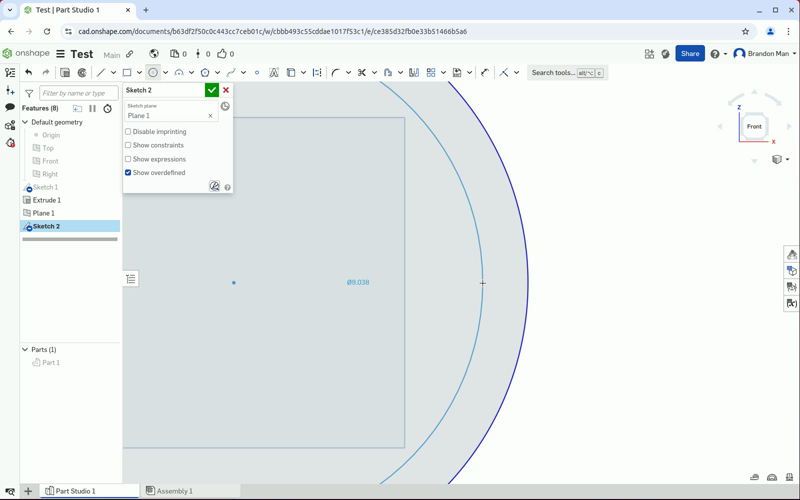
click(482, 282)
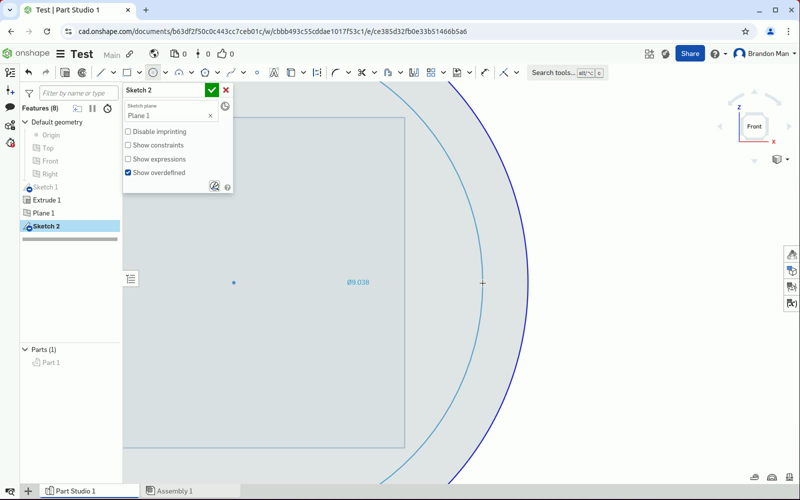
scroll(-6)
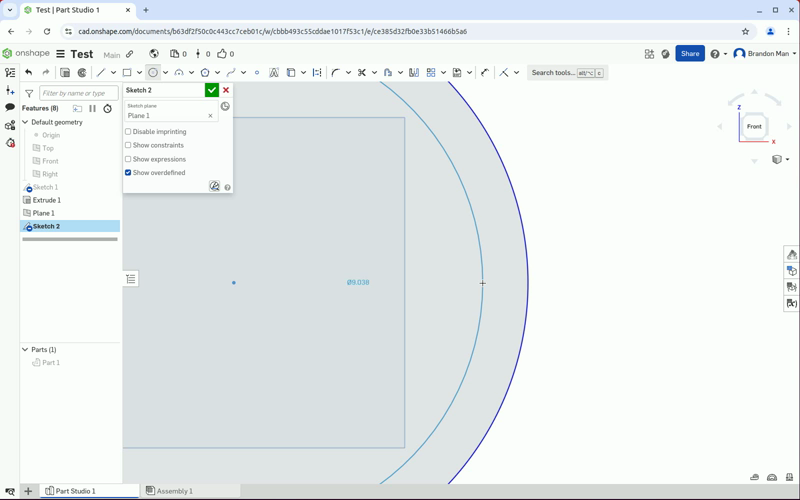
scroll(-6)
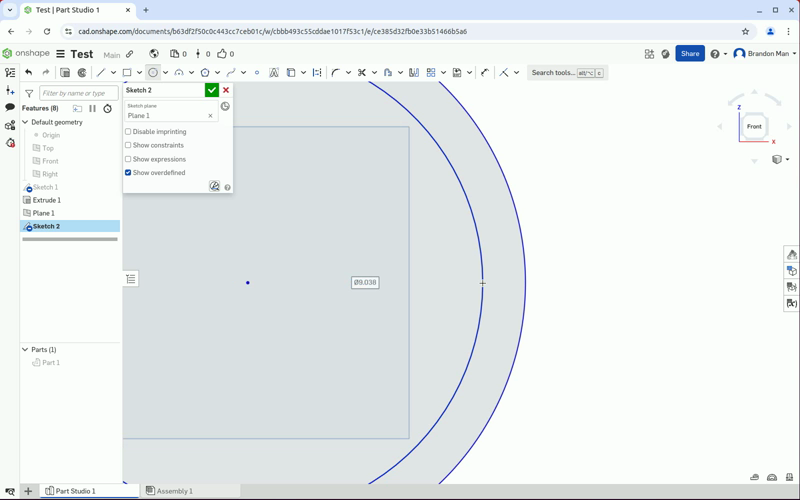
scroll(-6)
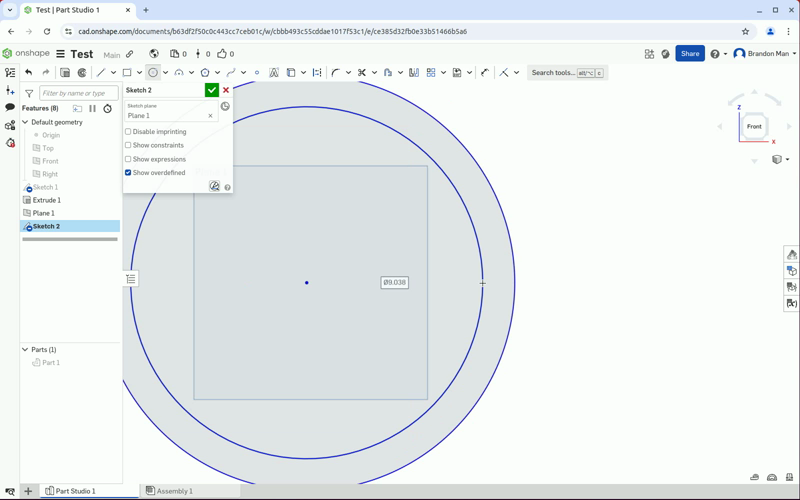
scroll(-6)
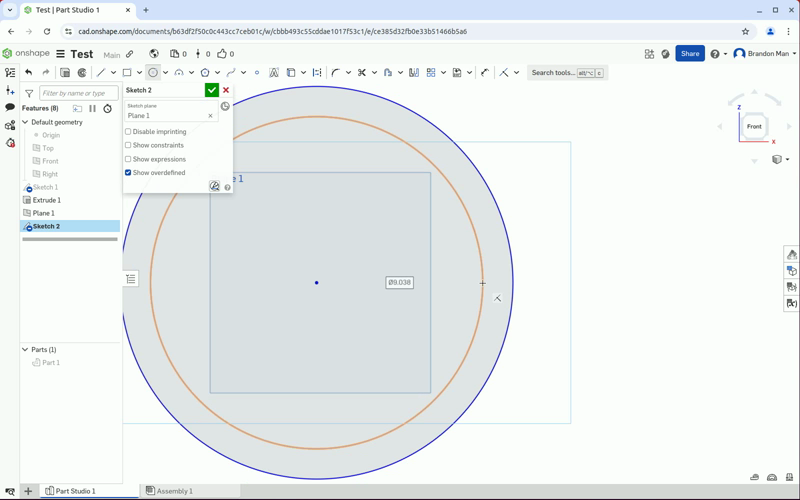
scroll(-6)
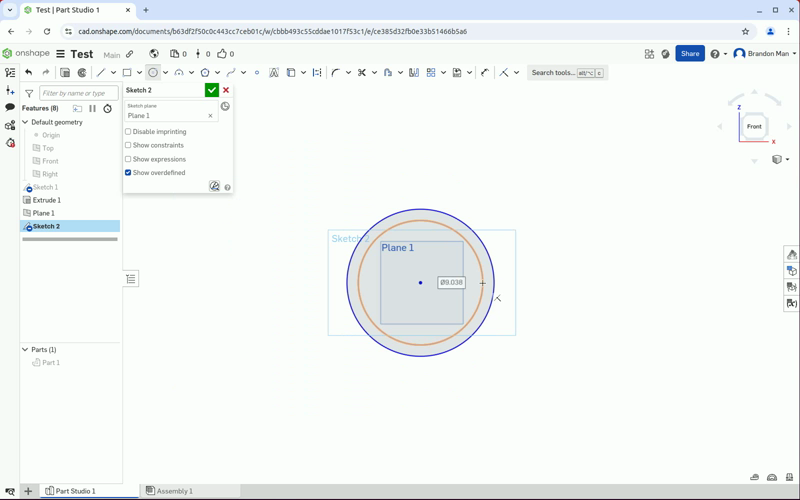
scroll(-6)
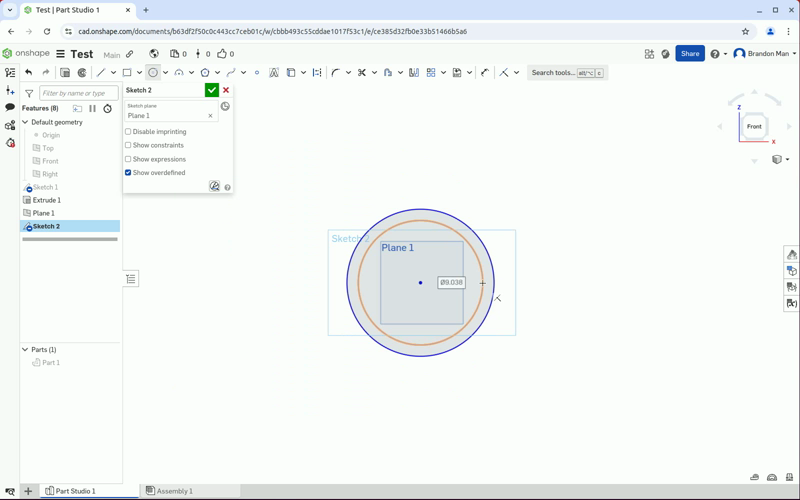
scroll(-6)
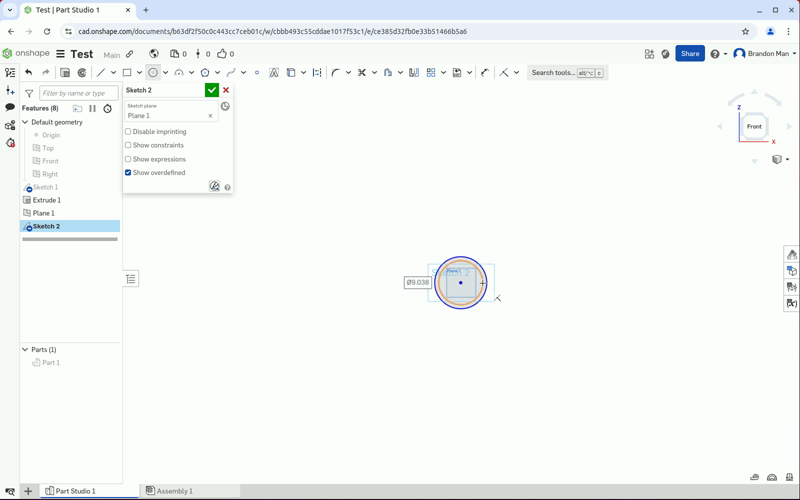
key(esc)
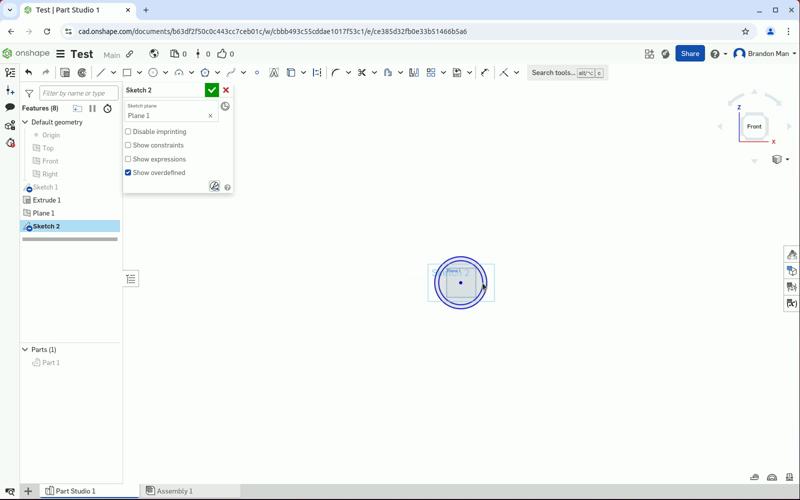
mouse_move(479, 266)
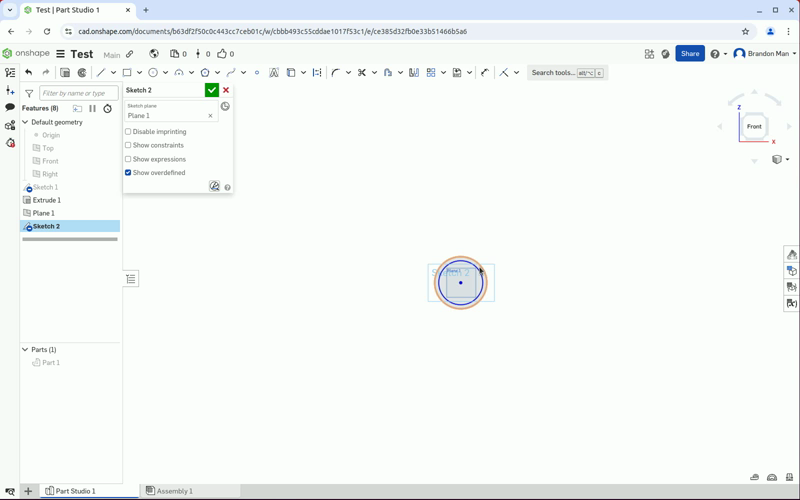
scroll(6)
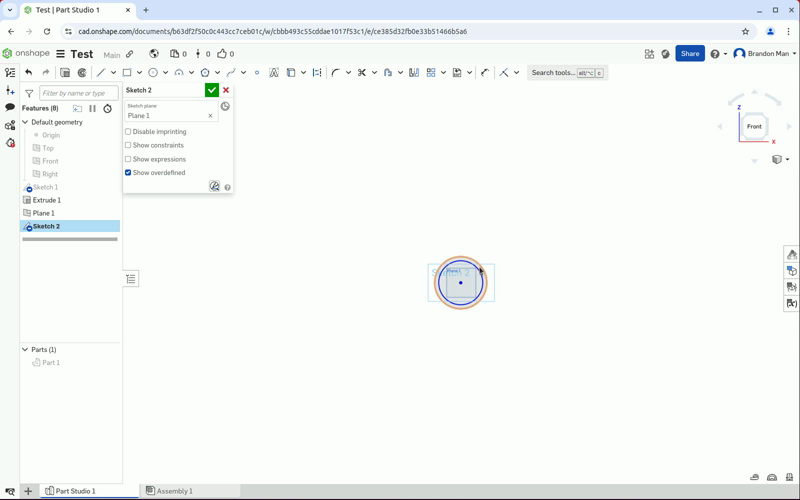
scroll(6)
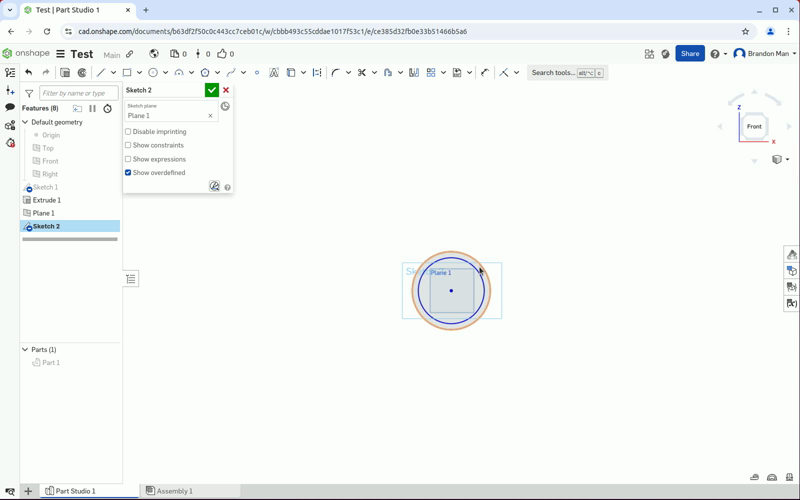
scroll(6)
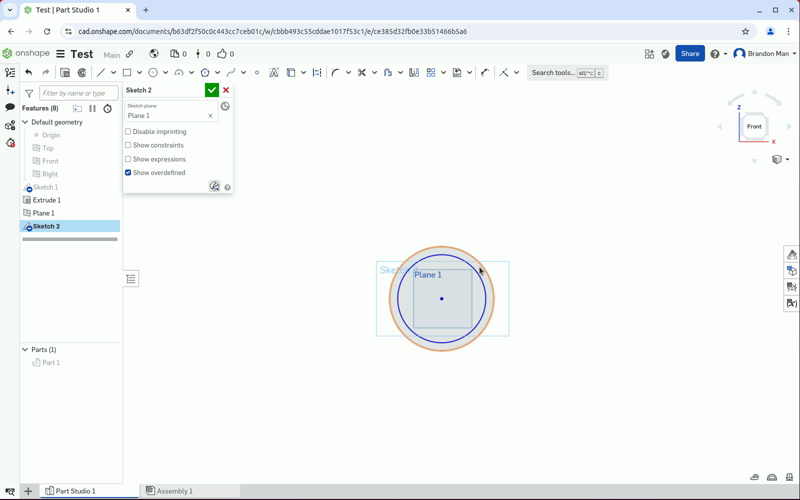
scroll(6)
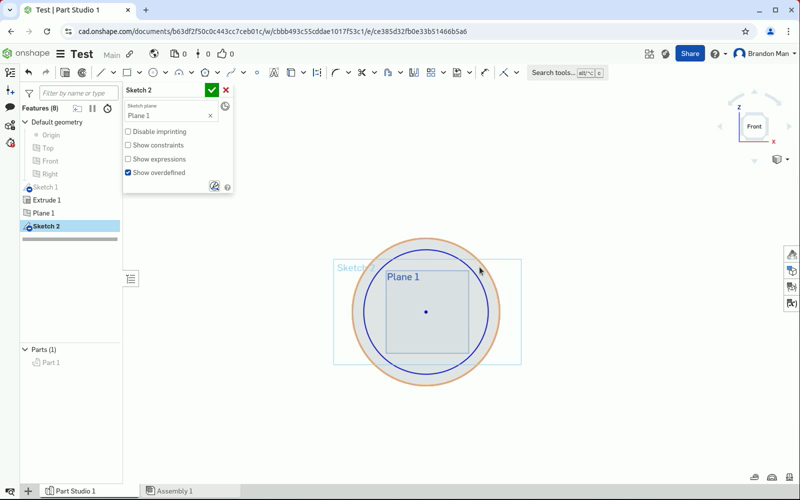
scroll(6)
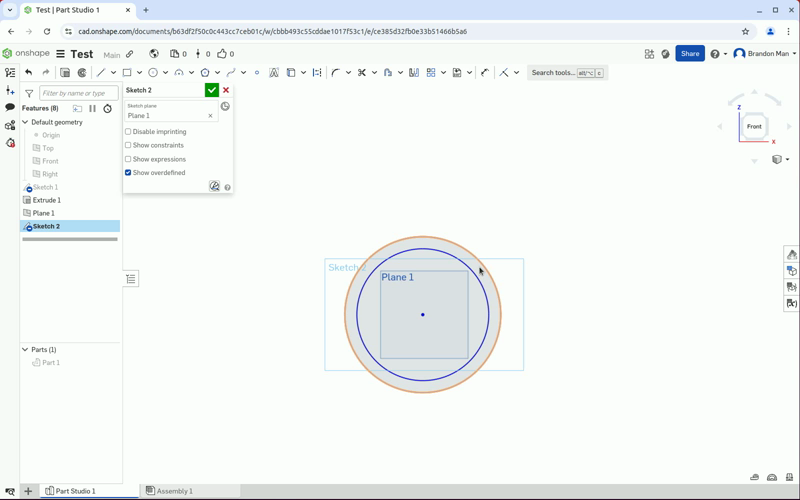
scroll(6)
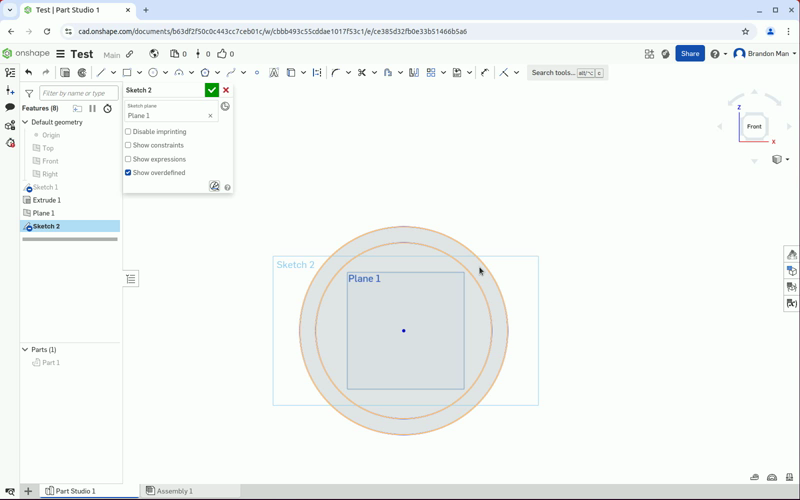
scroll(6)
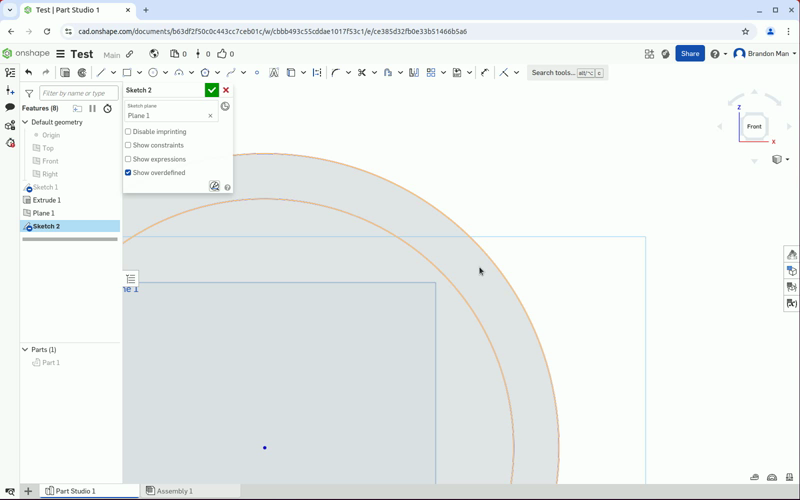
click(479, 266)
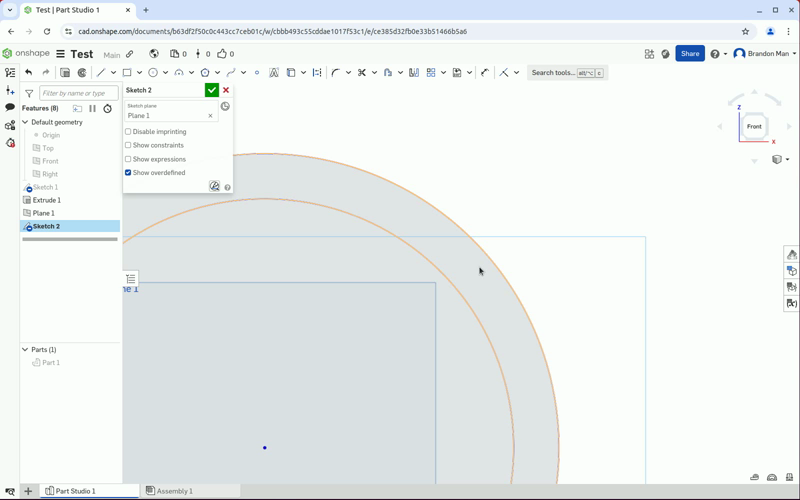
scroll(-6)
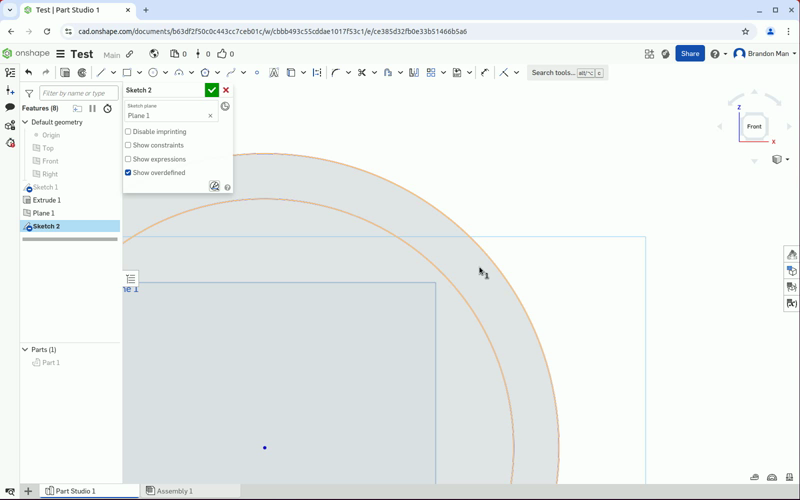
scroll(-6)
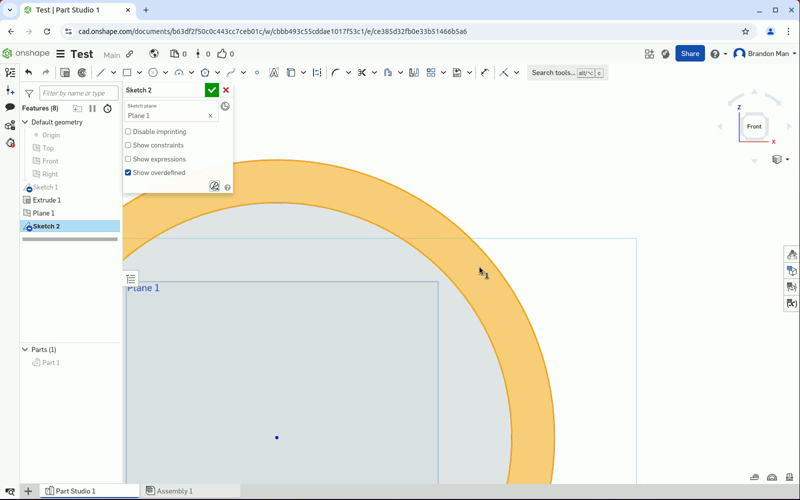
scroll(-6)
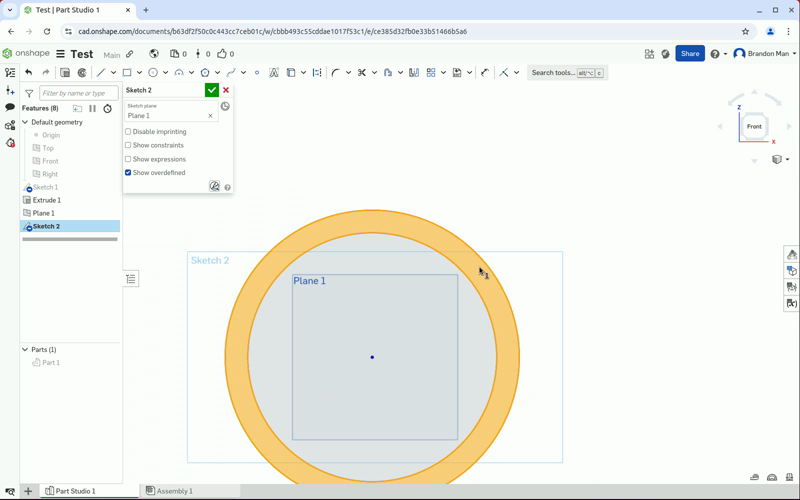
scroll(-6)
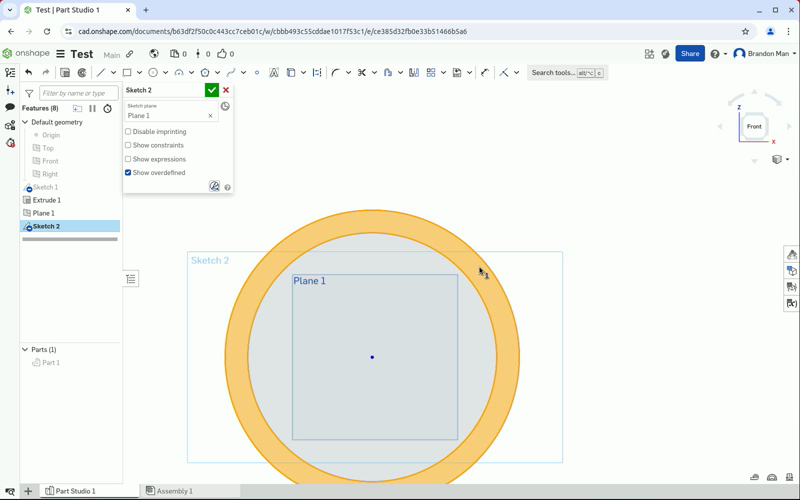
scroll(-6)
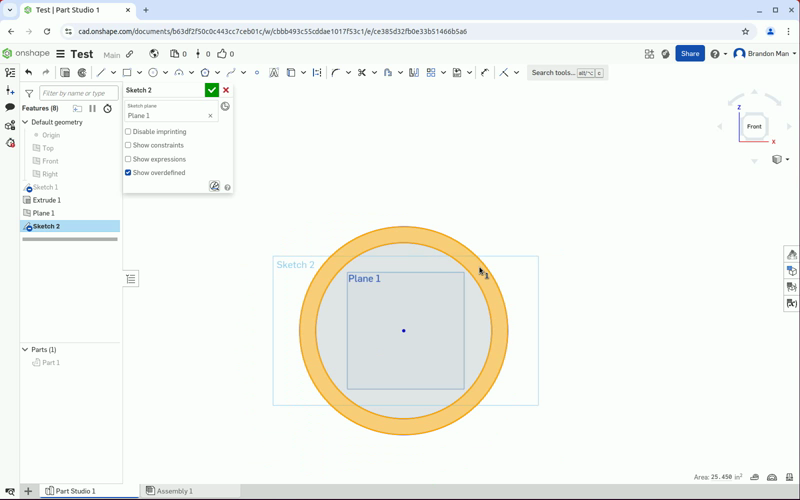
scroll(-6)
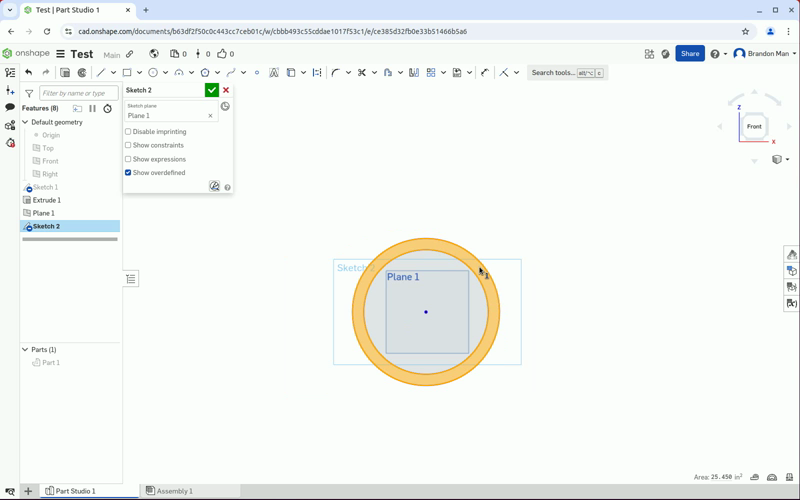
scroll(-6)
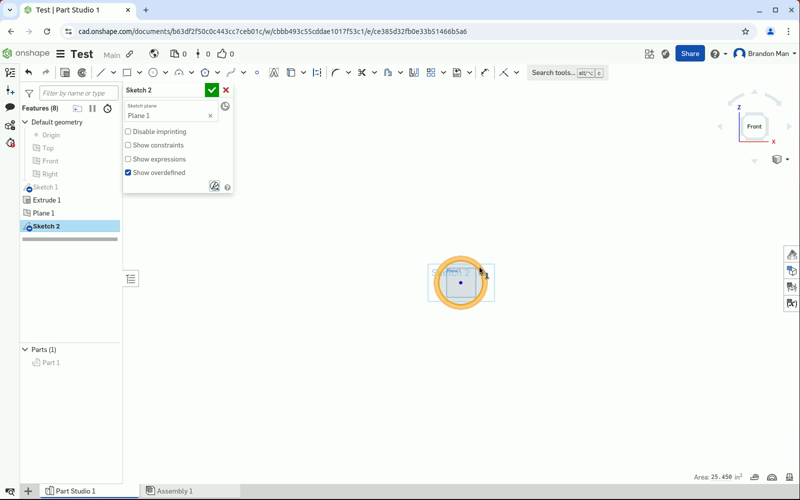
mouse_move(73, 352)
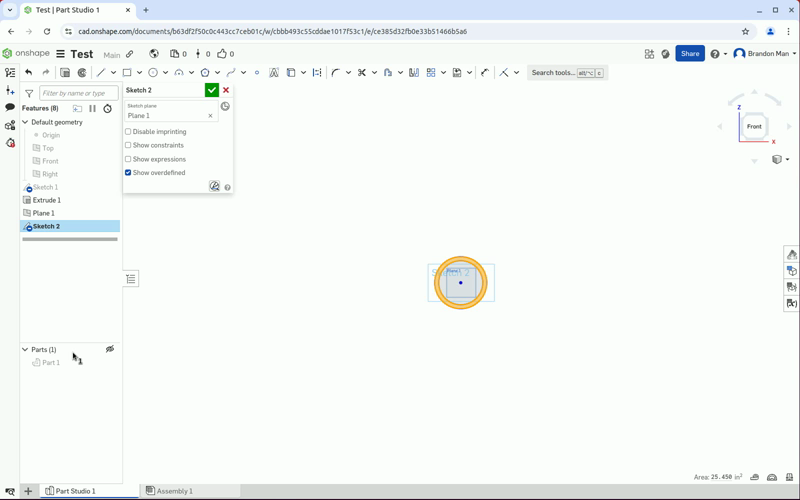
key(shift+y)
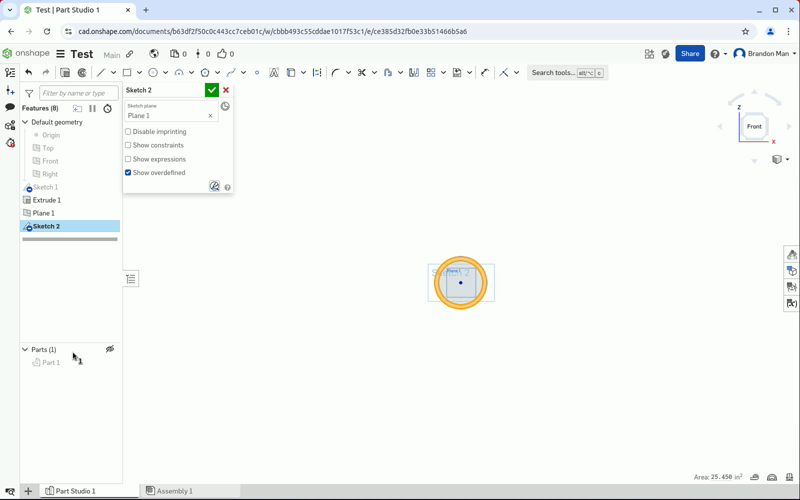
key(shift+e)
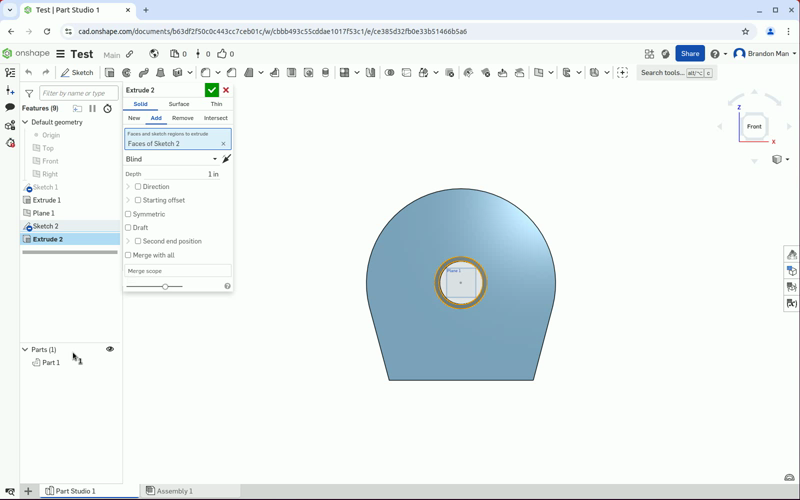
mouse_move(143, 106)
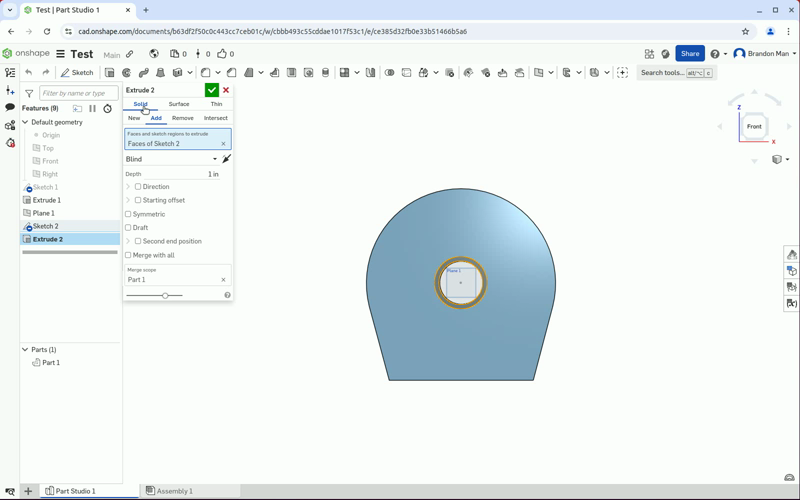
click(143, 106)
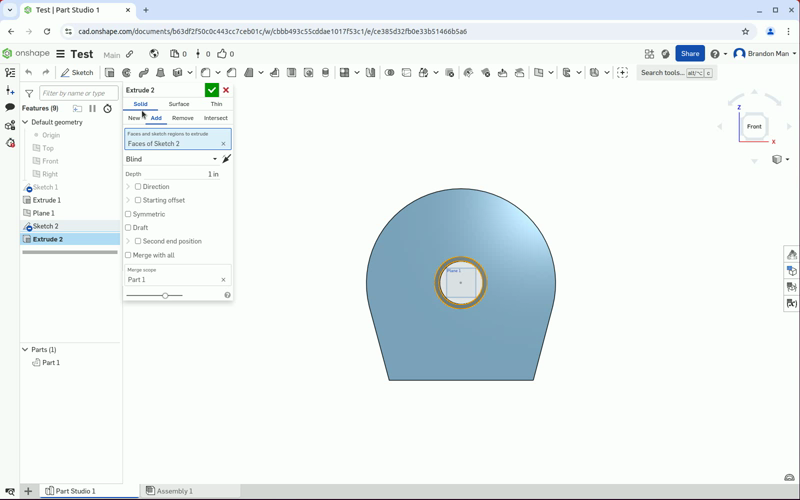
mouse_move(137, 120)
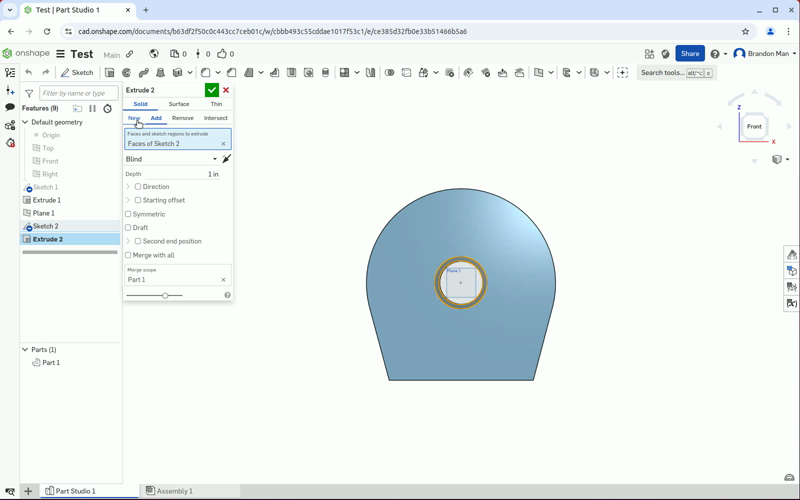
click(137, 120)
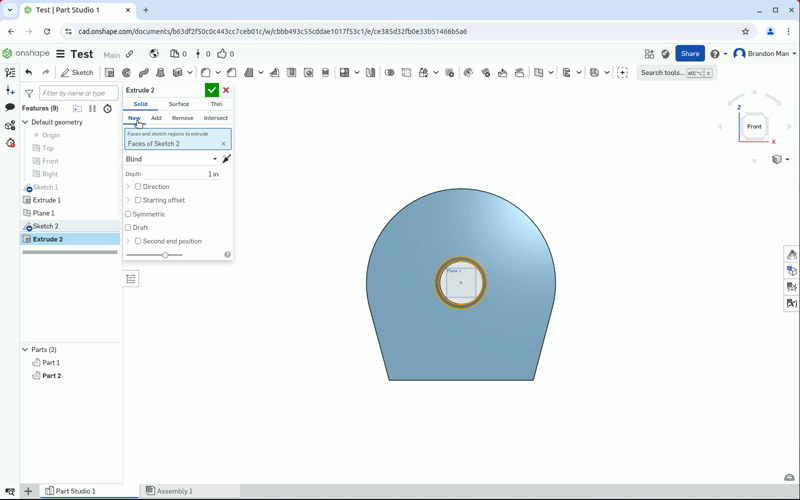
key(tab, 4)
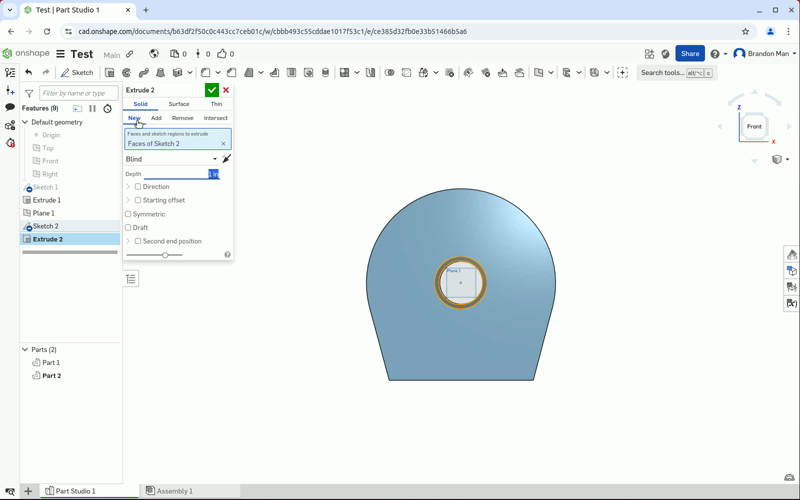
text(19.498)
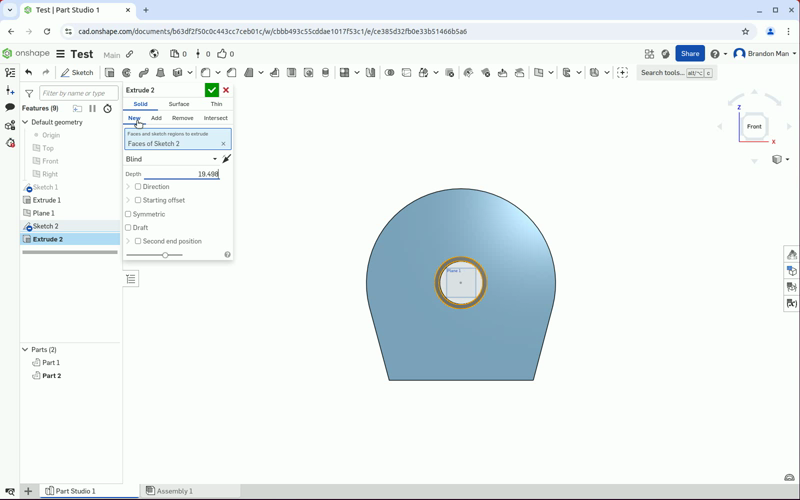
key(enter)
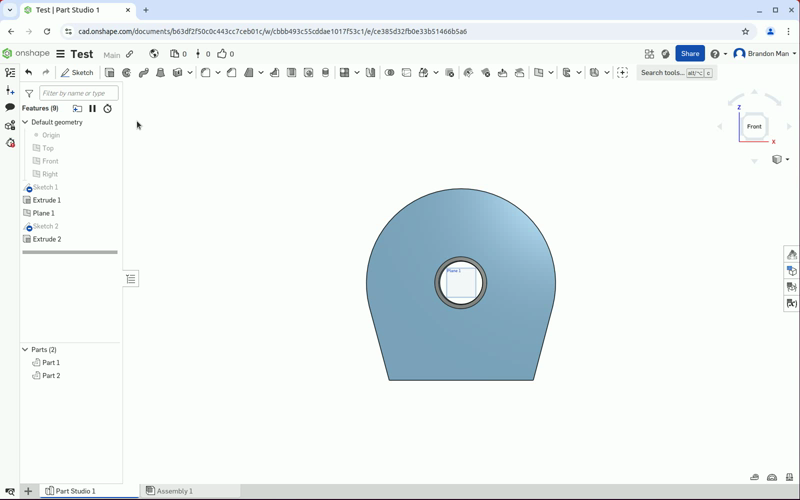
key(shift+h)
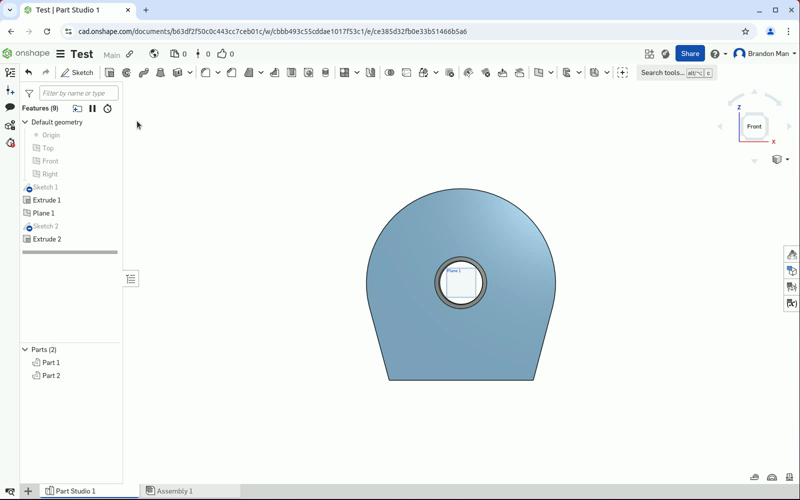
key(shift+h)
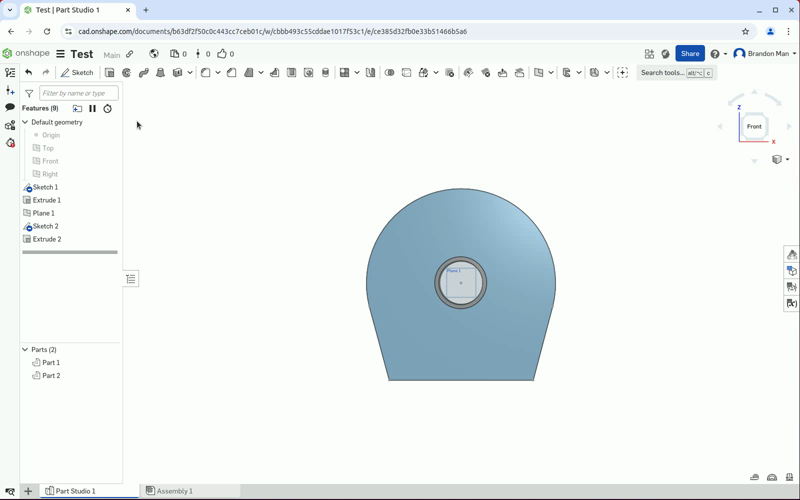
key(shift+7)
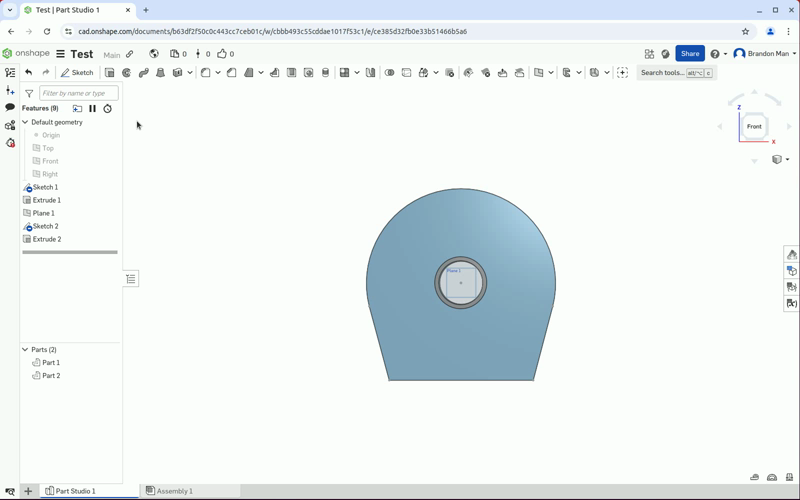
key(left, 2)
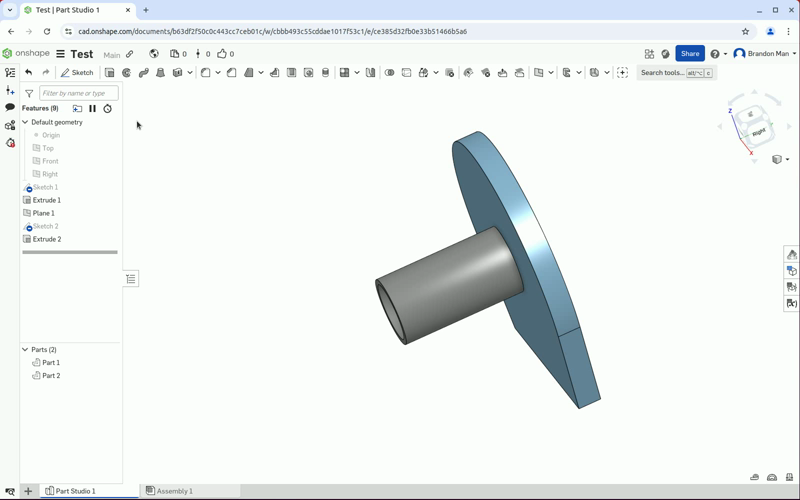
key(down, 2)
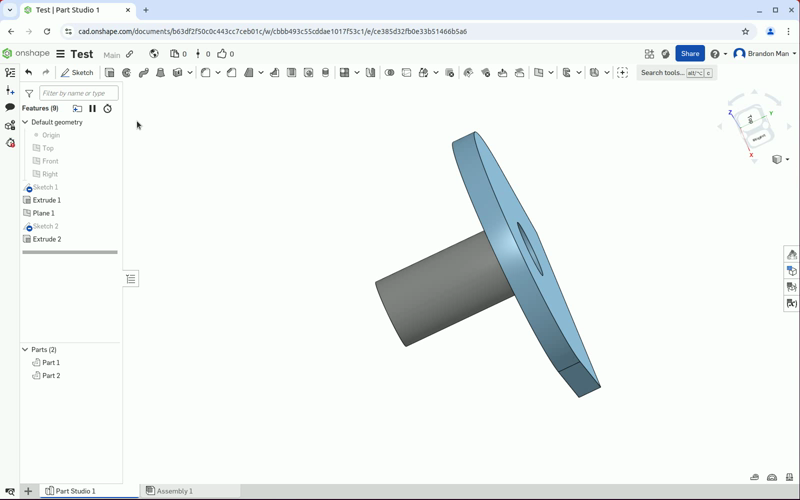
key(up, 2)
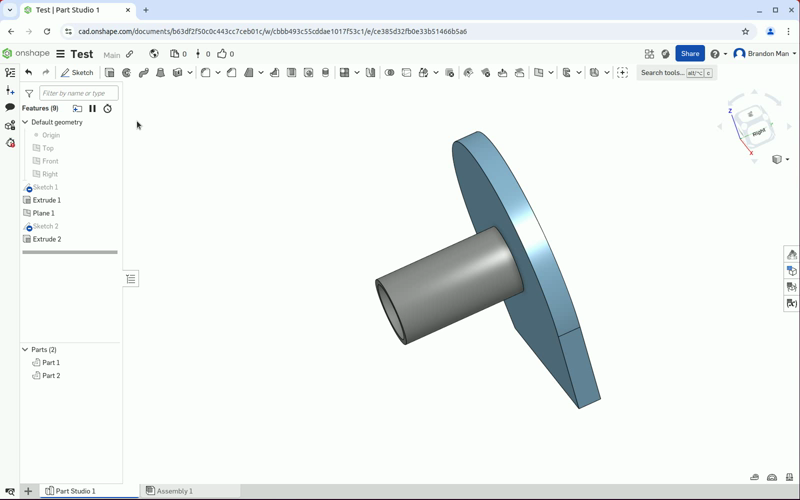
key(right, 2)
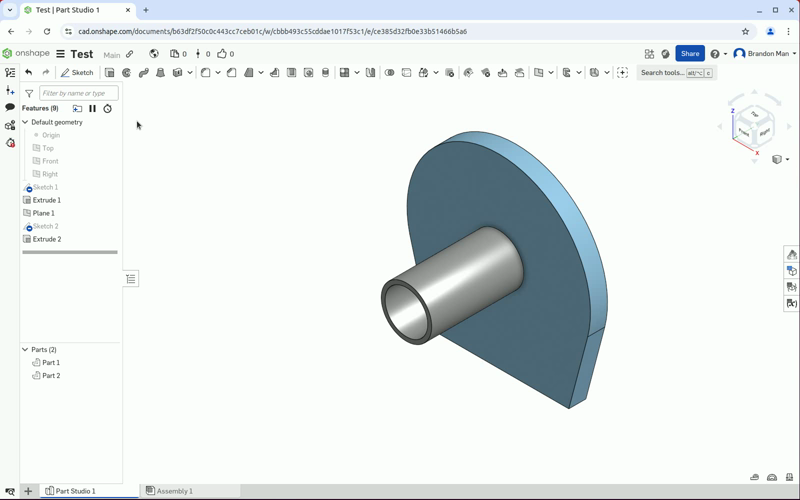
mouse_move(73, 189)
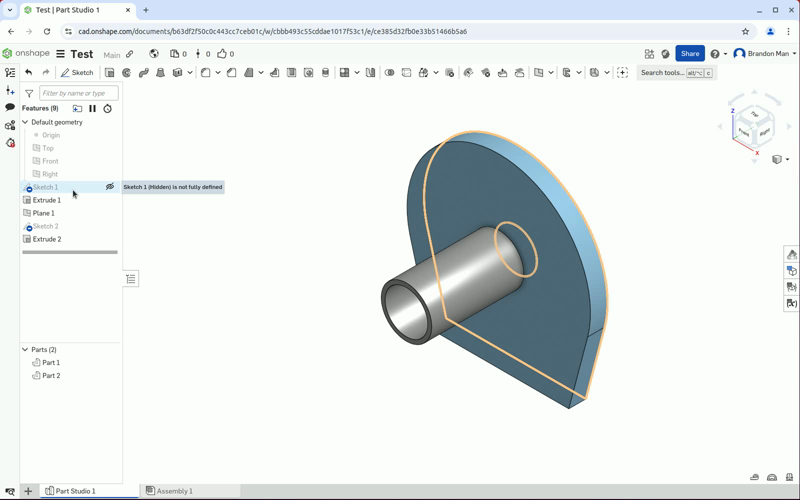
click(73, 189)